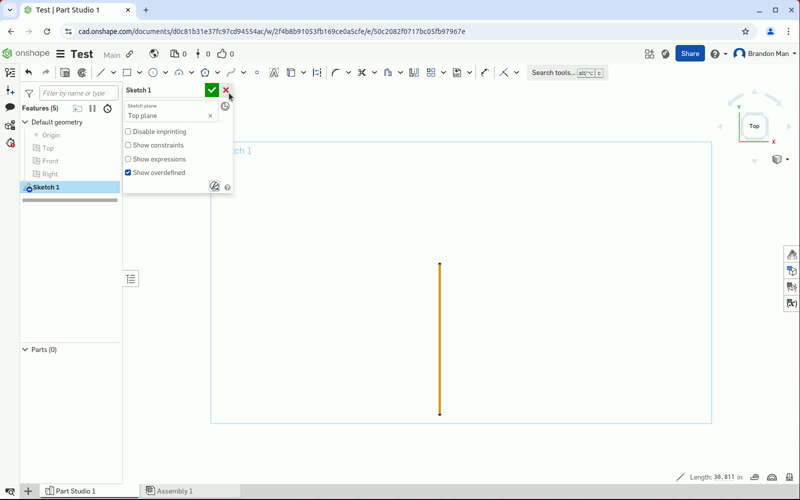
key(shift+h)
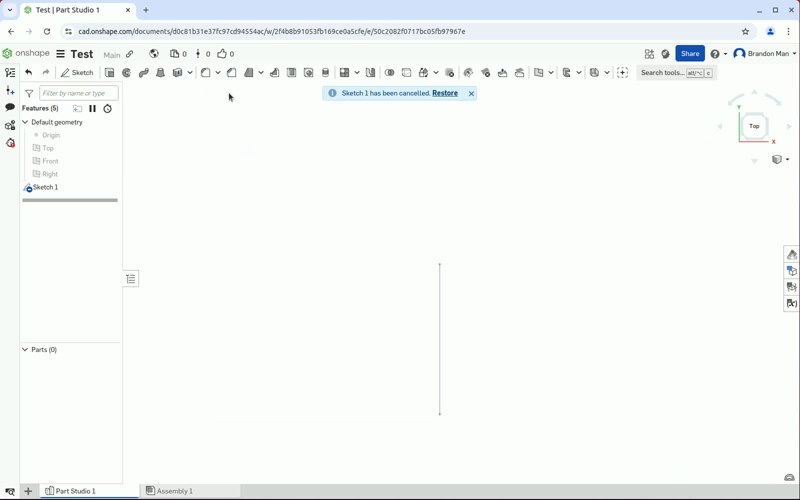
key(shift+s)
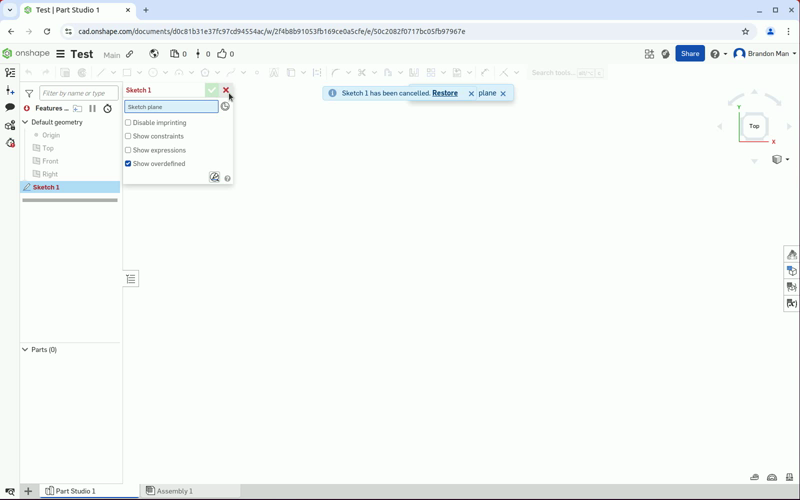
mouse_move(73, 150)
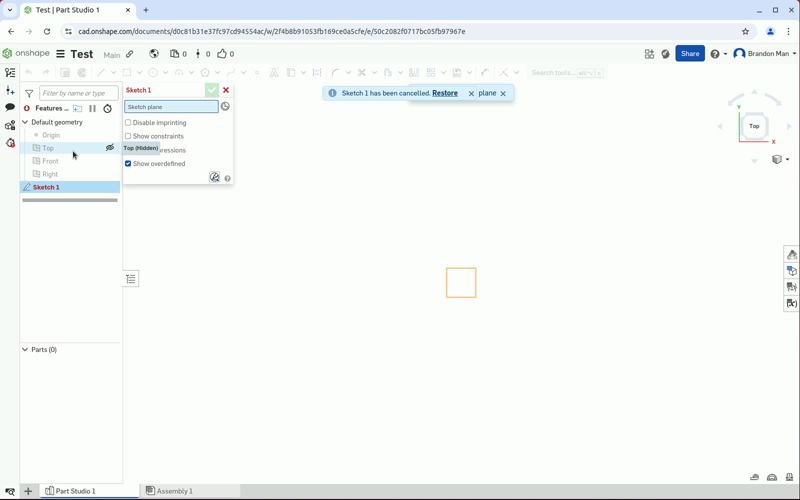
click(73, 150)
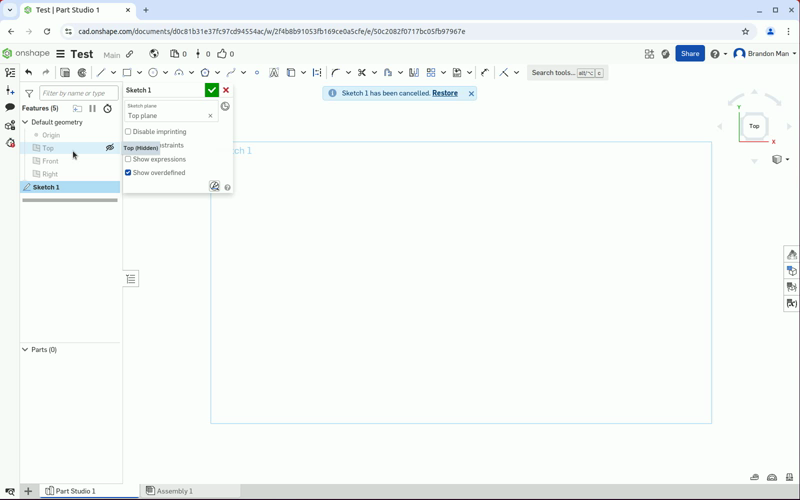
mouse_move(73, 352)
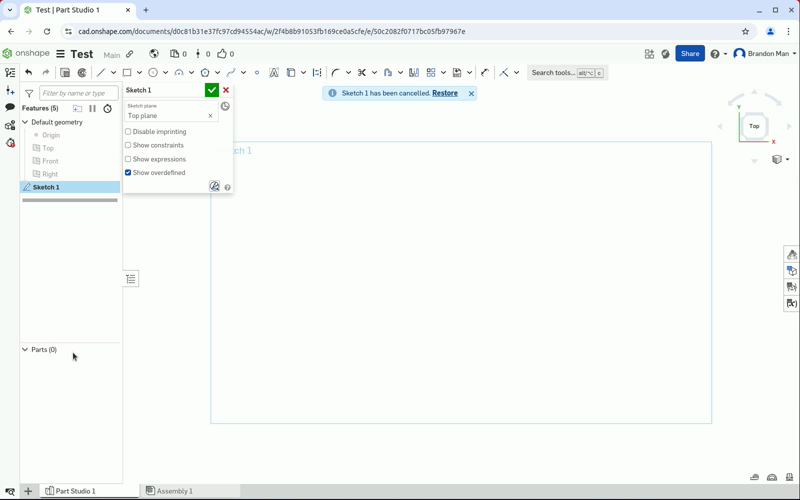
key(y)
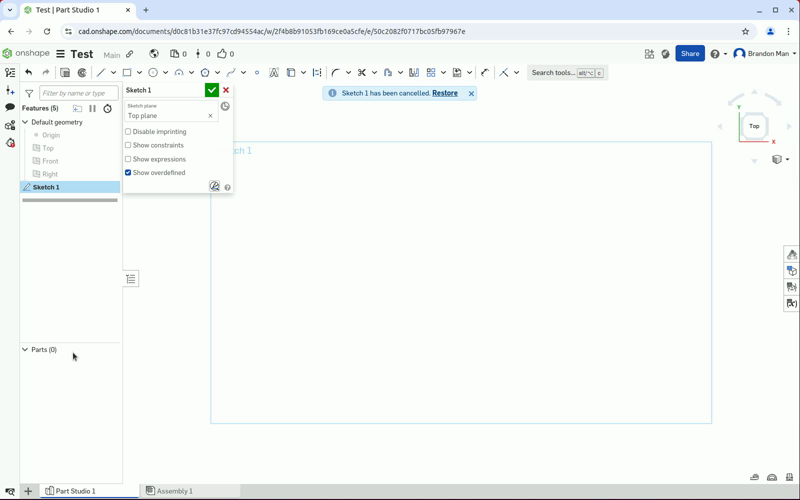
key(a)
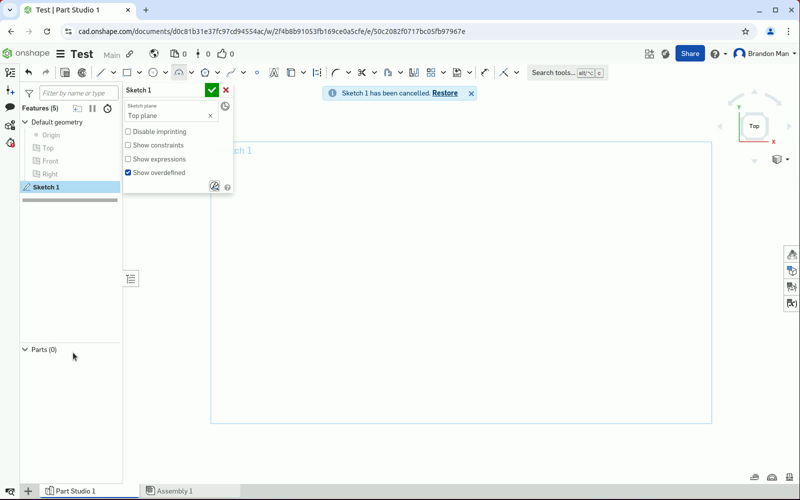
key_down(shift)
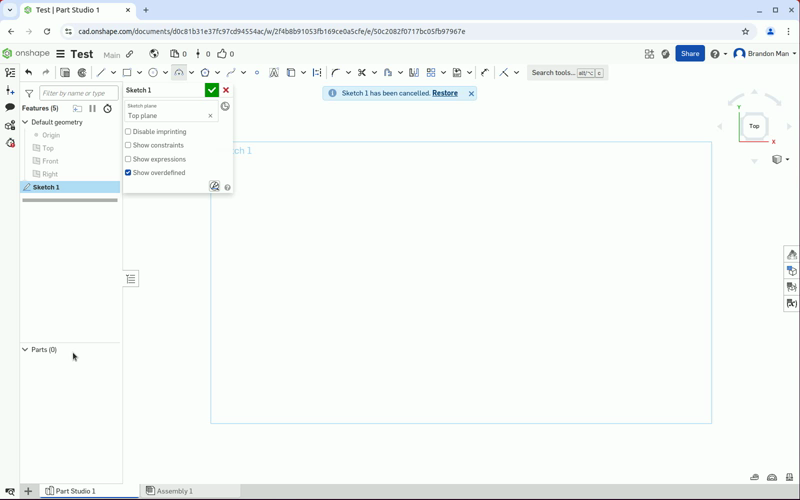
mouse_move(416, 282)
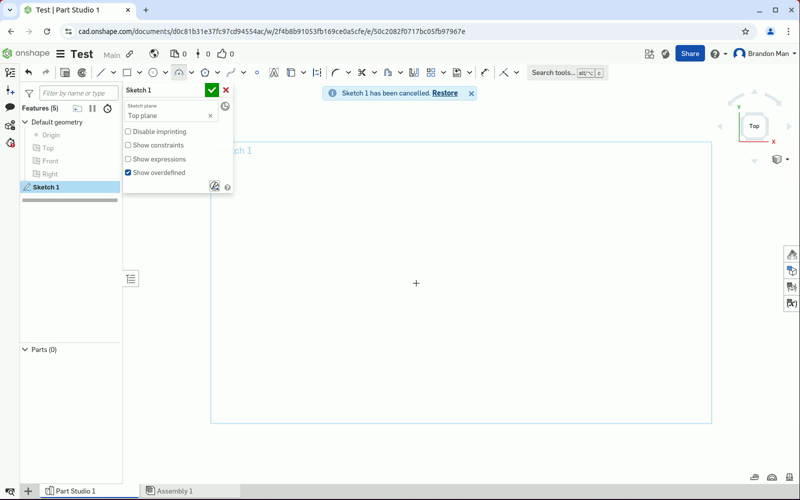
click(416, 282)
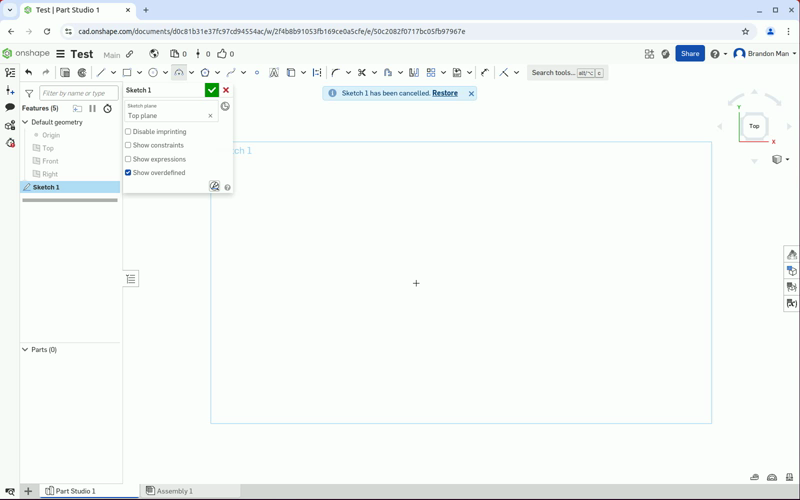
key_up(shift)
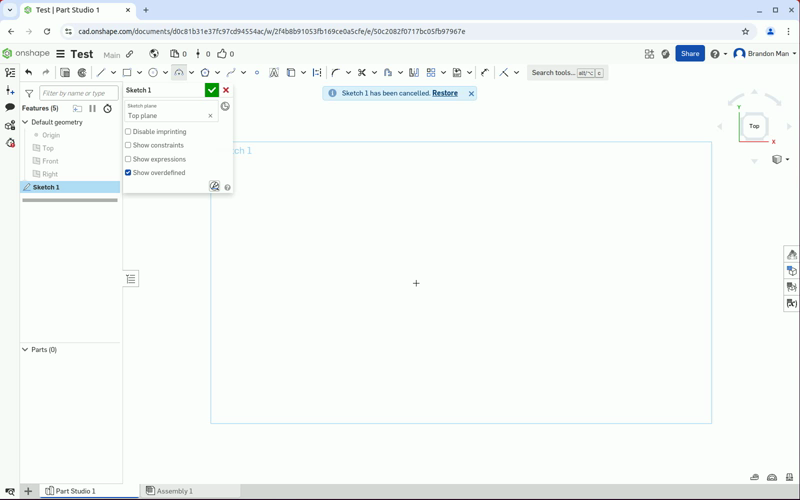
key_down(shift)
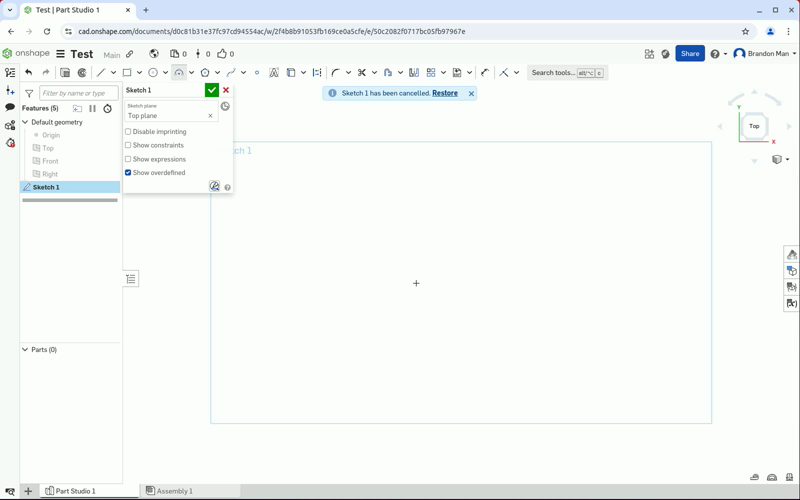
mouse_move(505, 282)
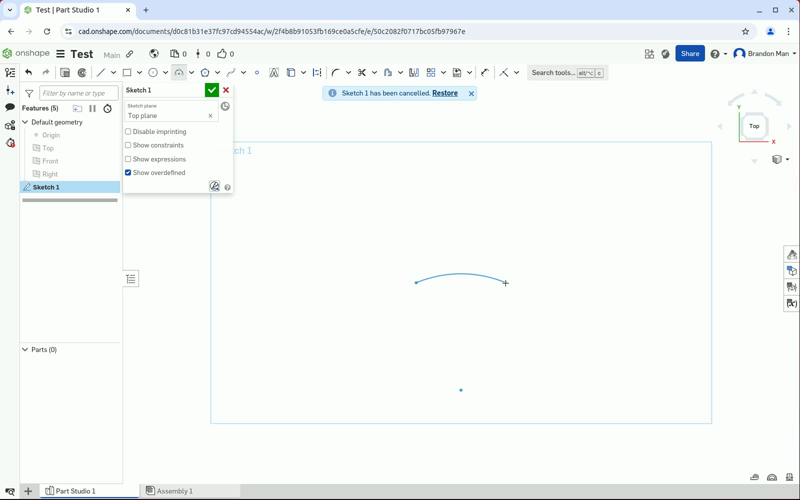
click(505, 282)
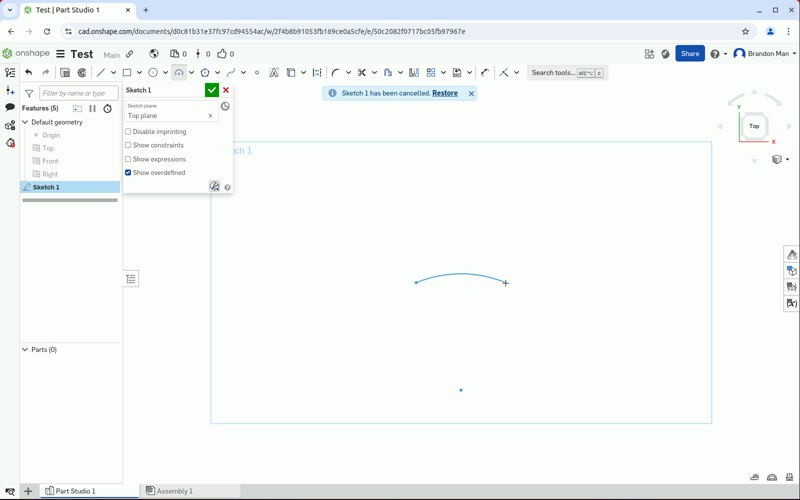
mouse_move(460, 327)
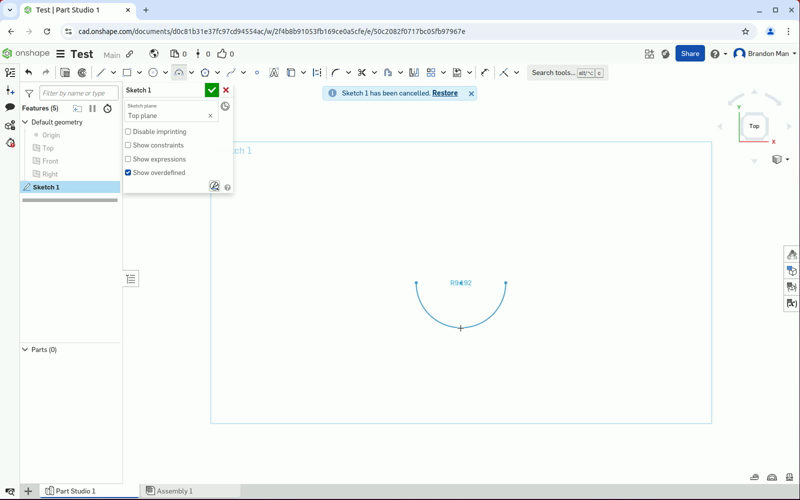
click(460, 327)
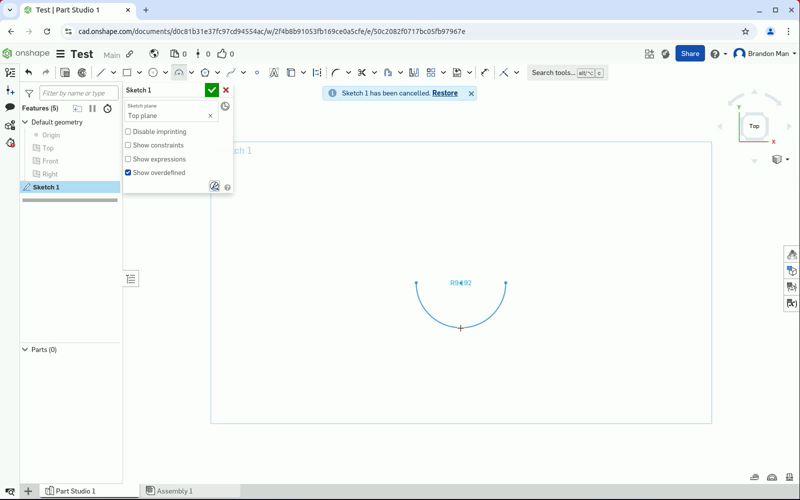
key_up(shift)
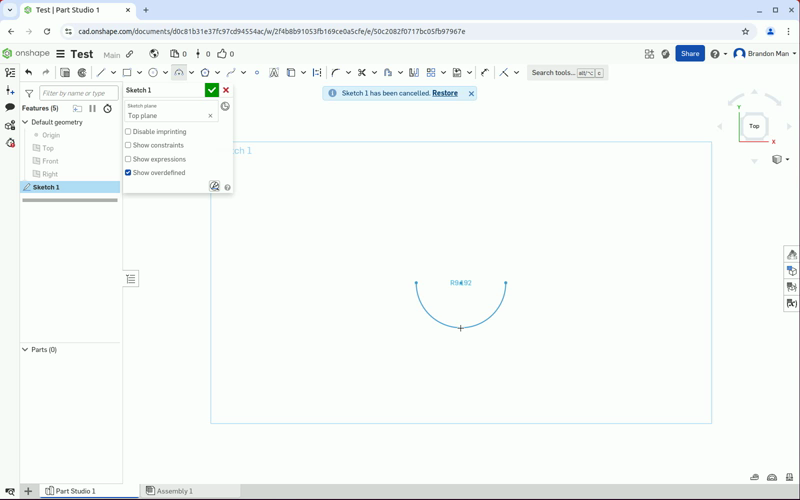
key(esc)
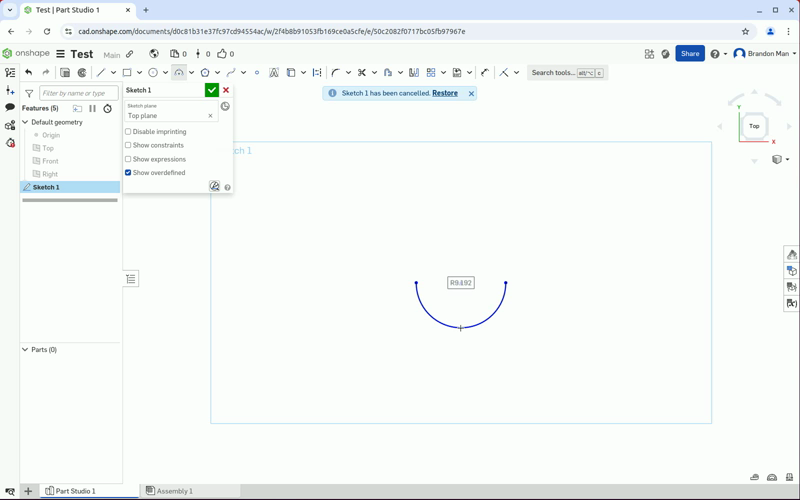
key(l)
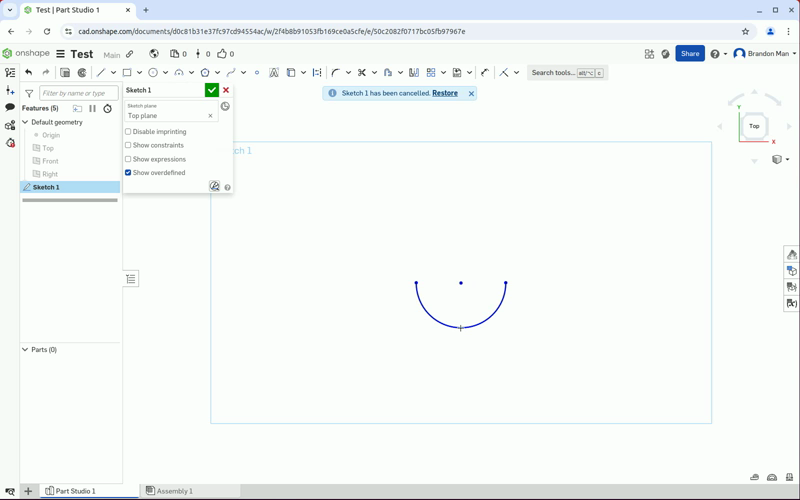
mouse_move(505, 282)
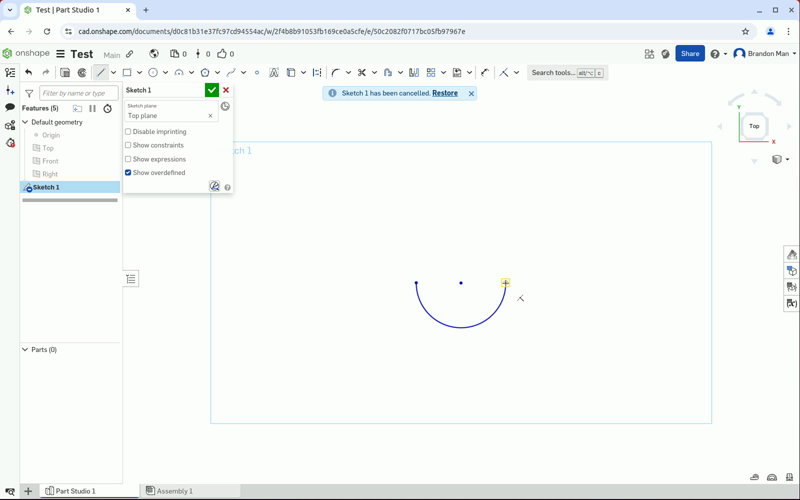
click(505, 282)
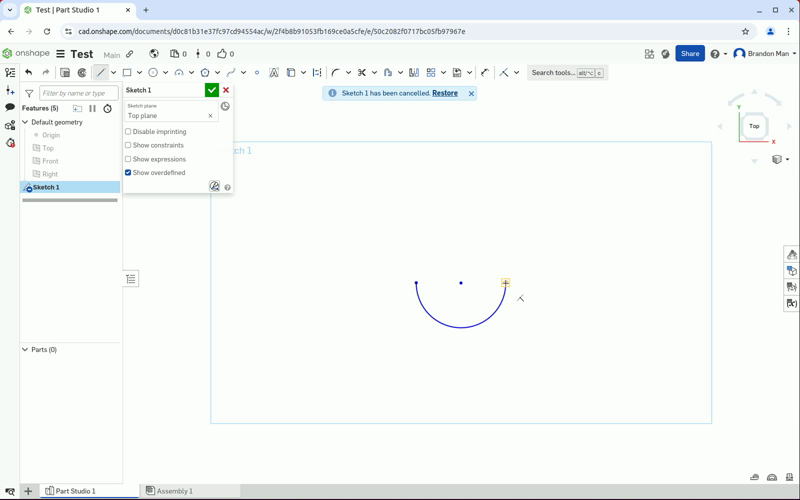
key_down(shift)
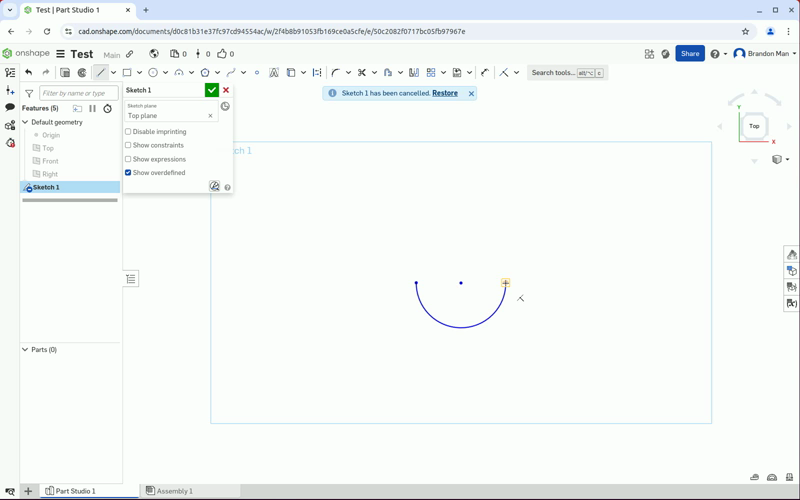
mouse_move(505, 222)
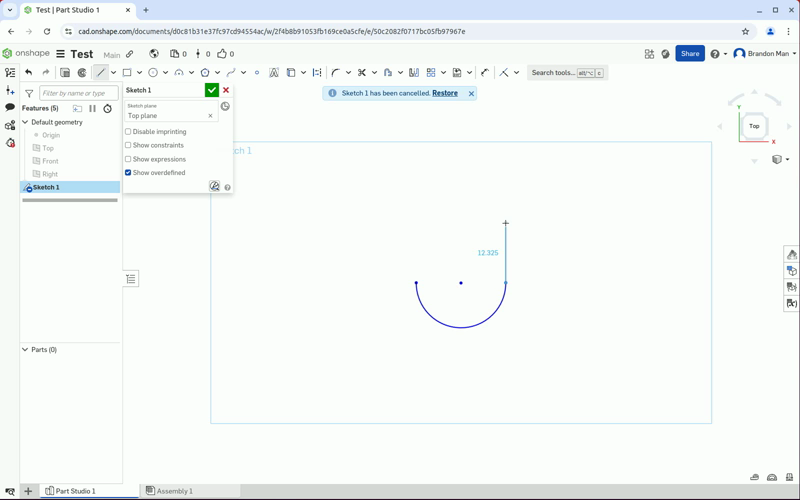
click(505, 222)
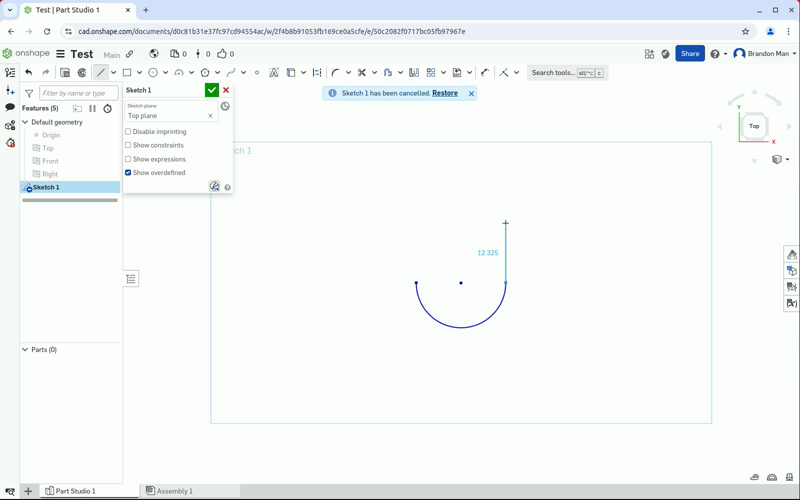
key_up(shift)
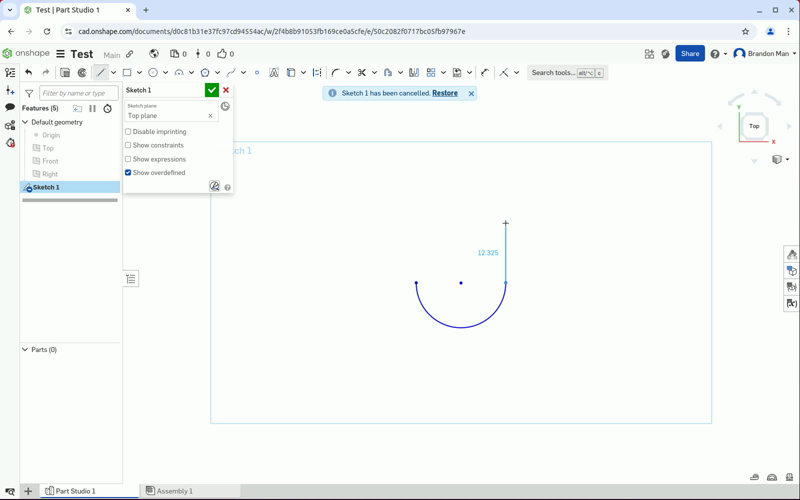
key_down(shift)
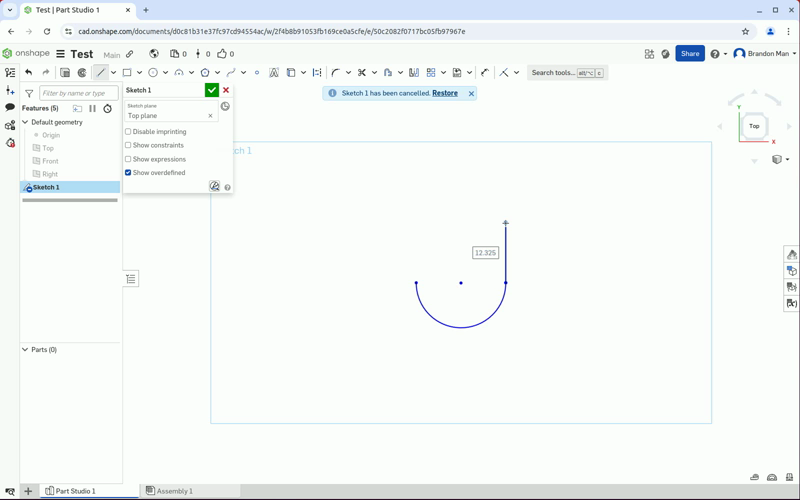
mouse_move(416, 222)
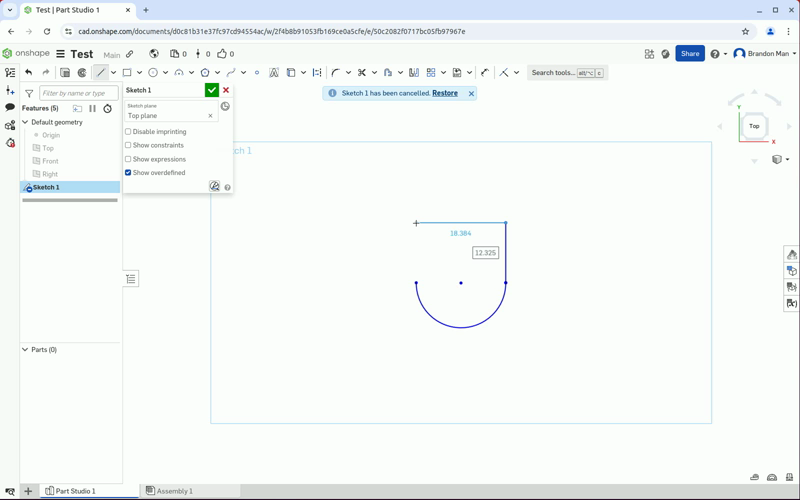
click(416, 222)
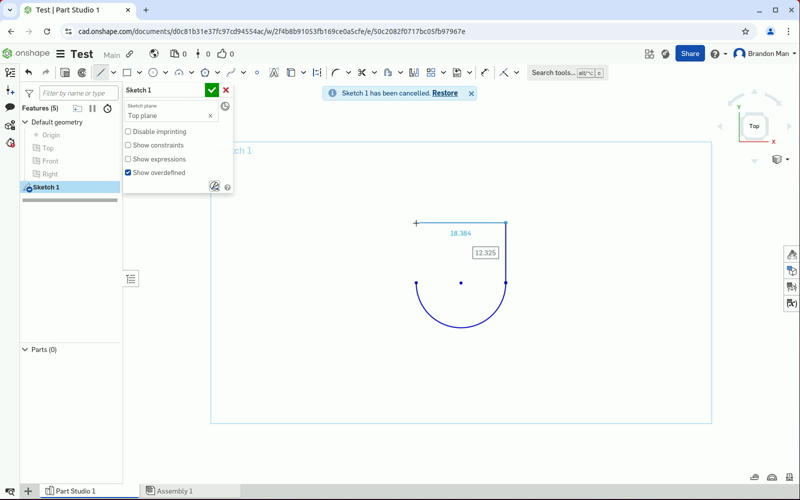
key_up(shift)
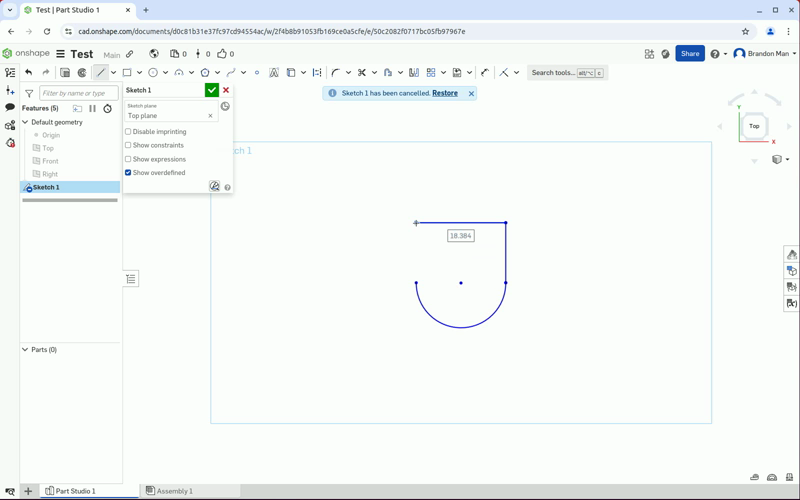
key_down(shift)
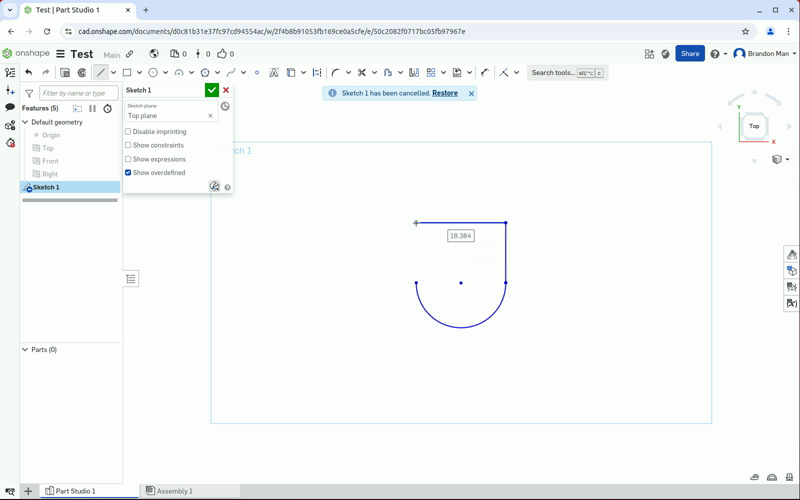
mouse_move(416, 282)
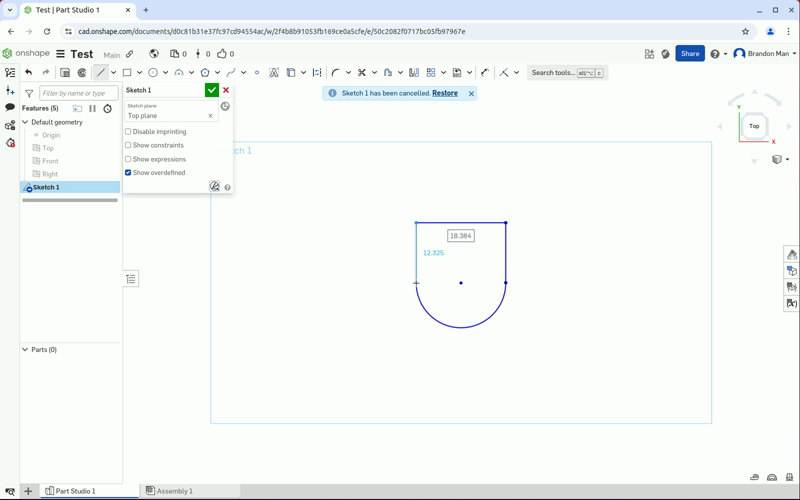
key_up(shift)
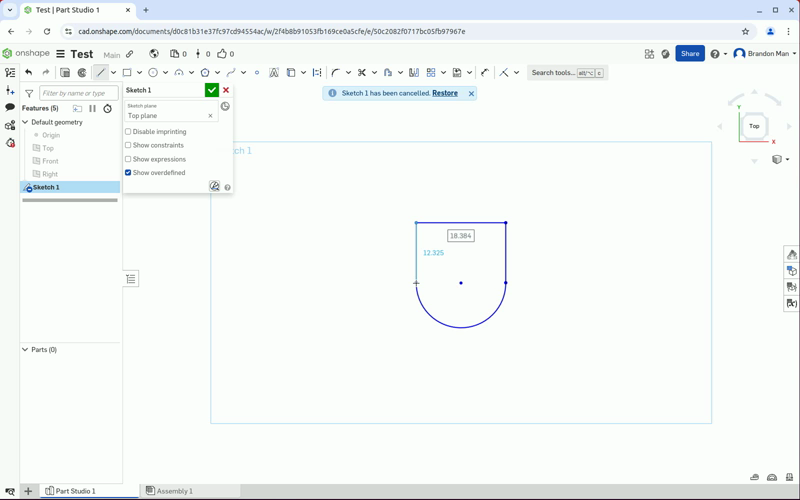
click(416, 282)
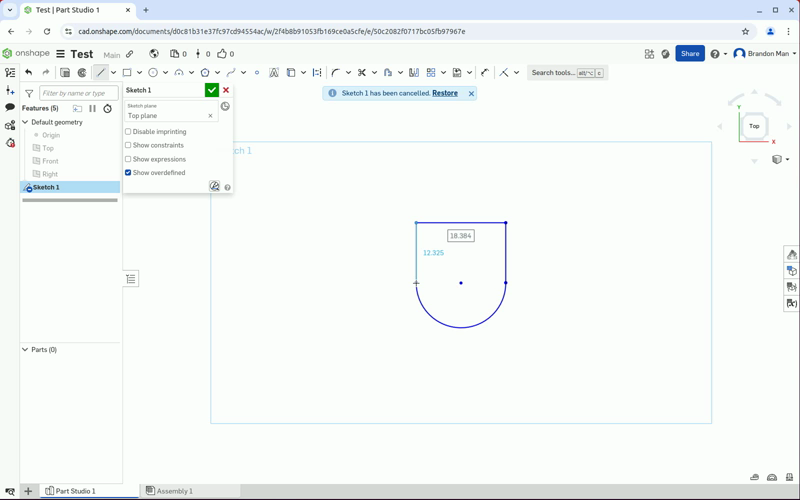
key(esc)
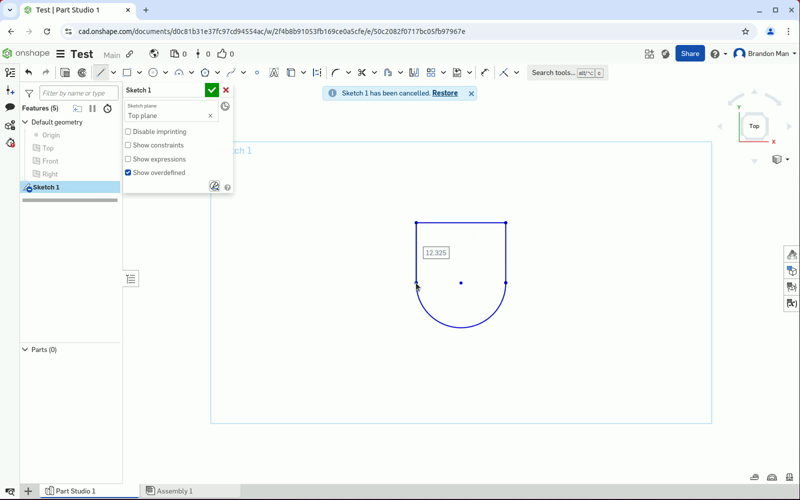
mouse_move(427, 239)
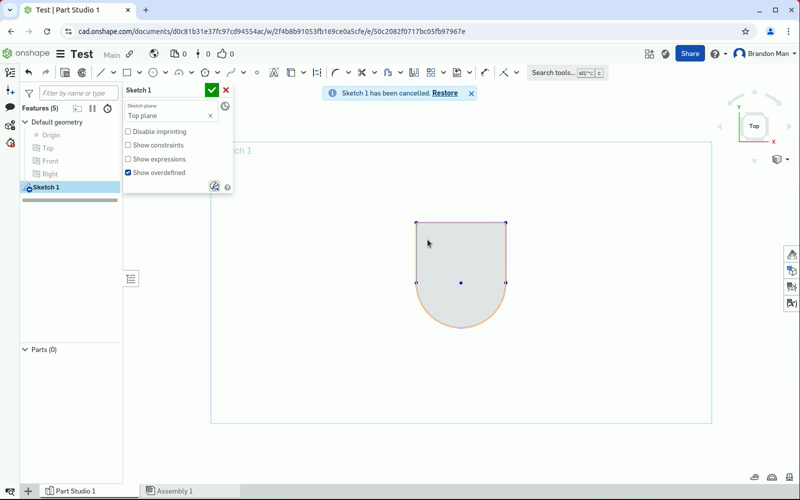
click(427, 239)
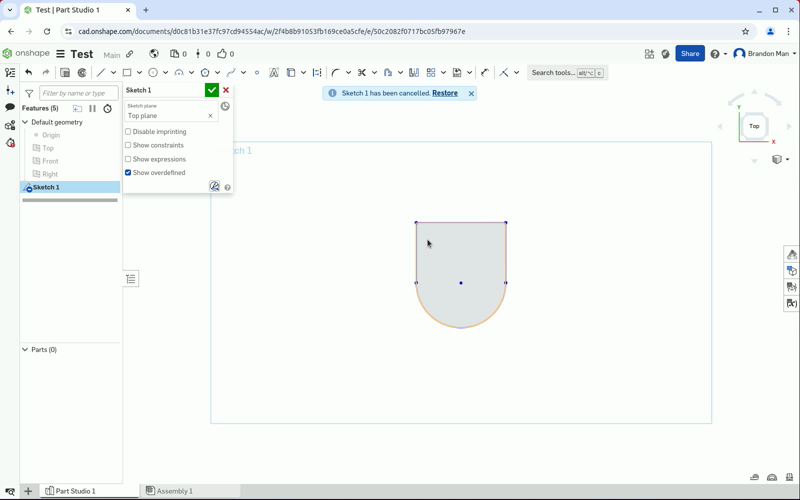
mouse_move(73, 352)
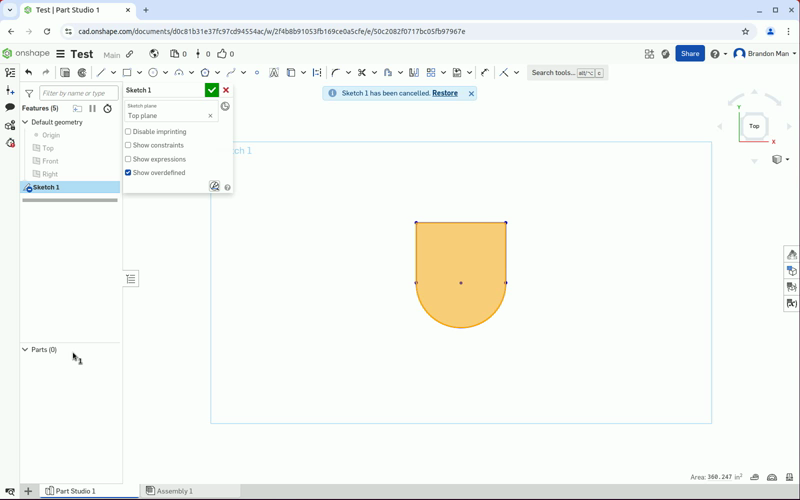
key(shift+y)
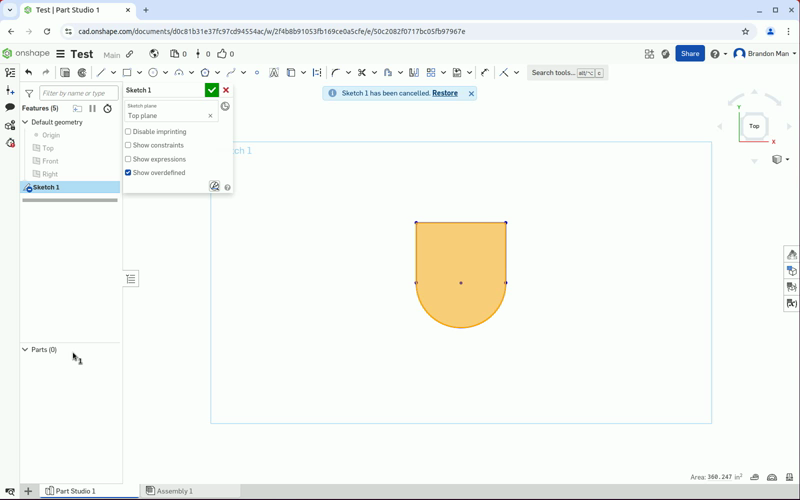
key(shift+e)
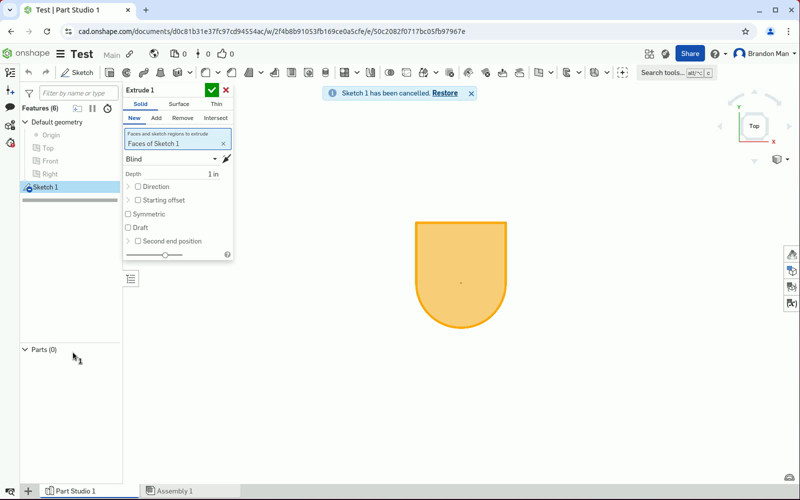
mouse_move(143, 106)
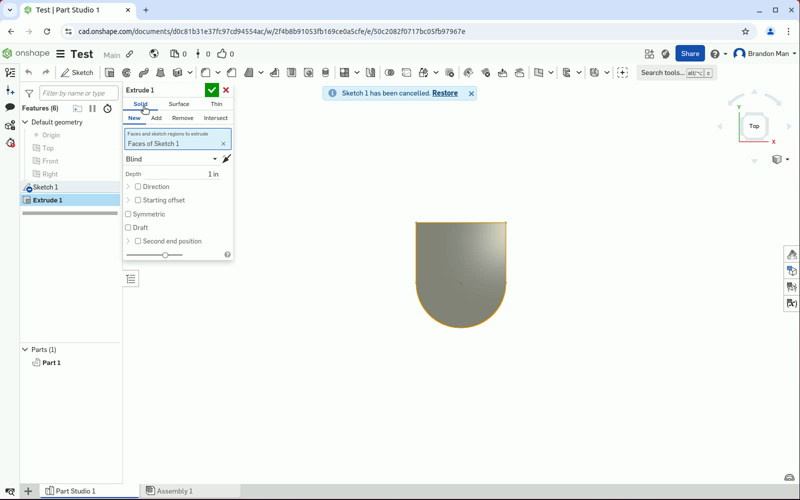
click(143, 106)
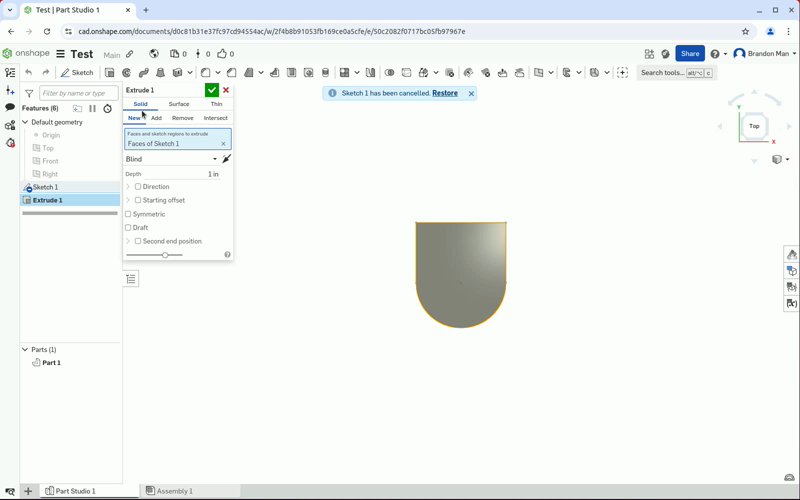
mouse_move(137, 120)
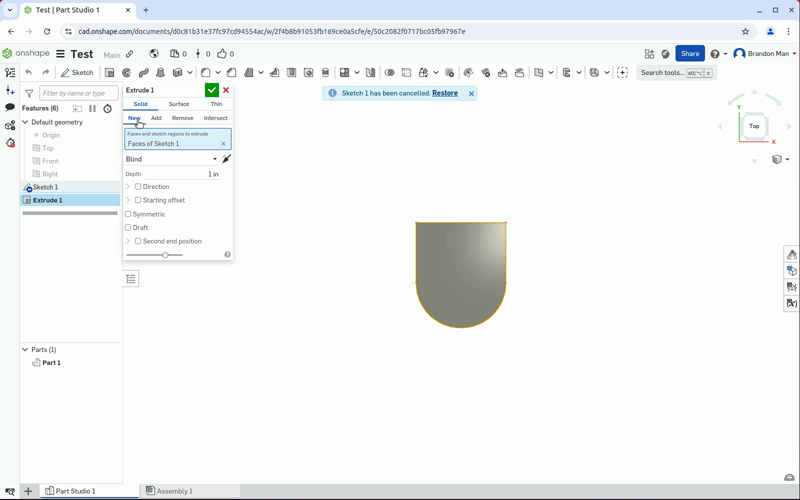
click(137, 120)
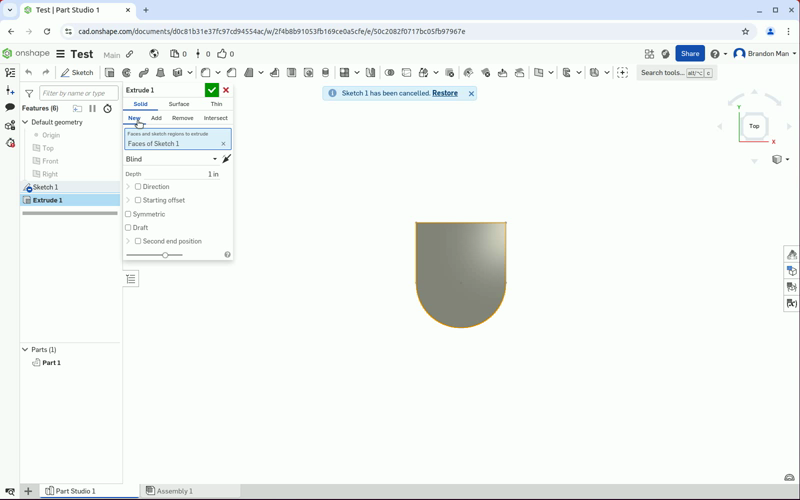
key(tab, 4)
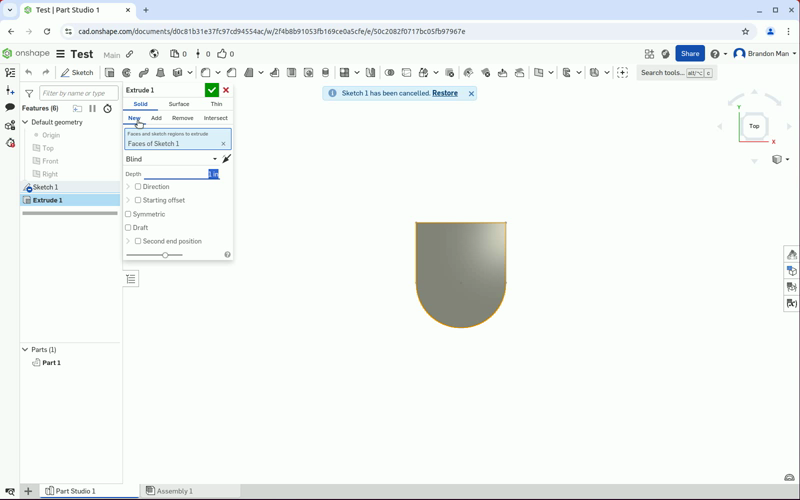
text(23.108)
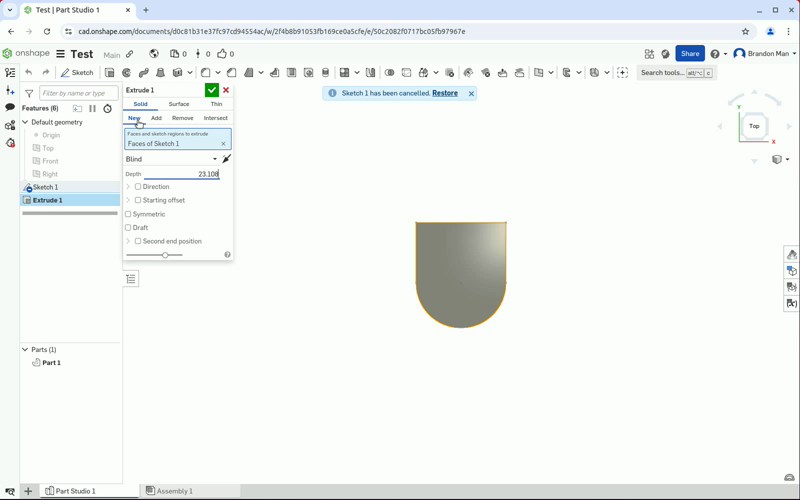
key(enter)
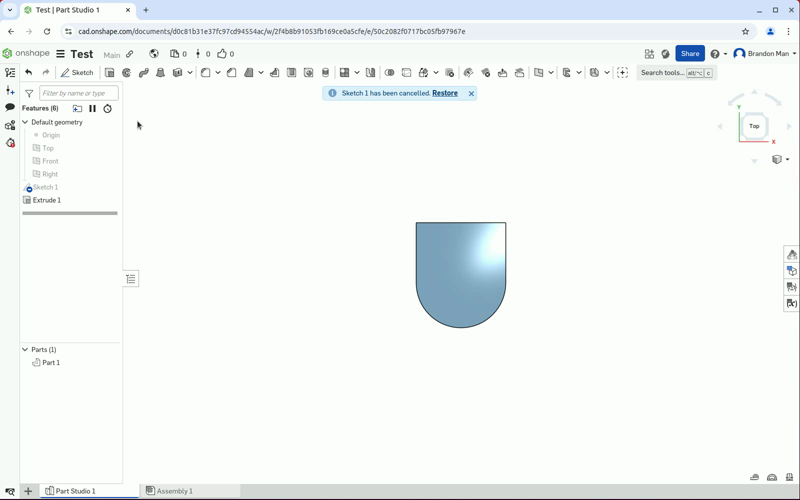
key(shift+h)
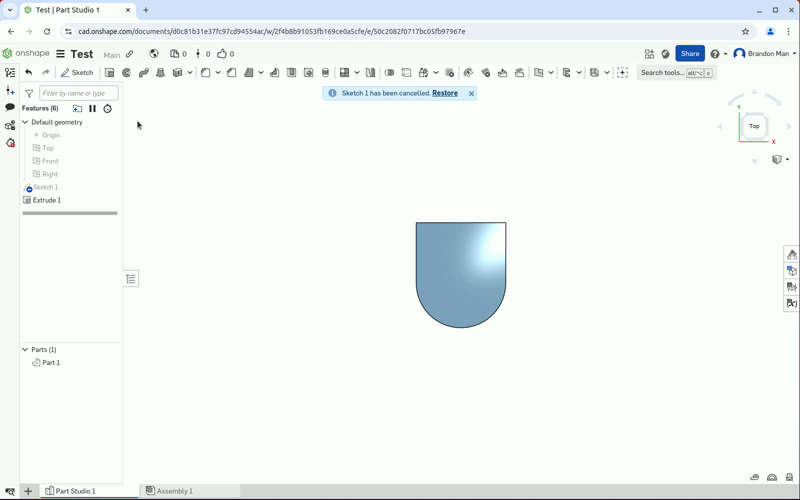
key(shift+h)
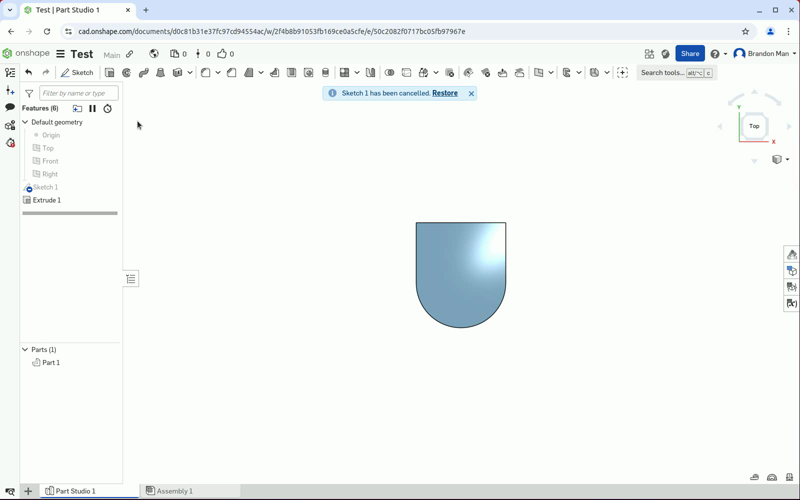
mouse_move(73, 189)
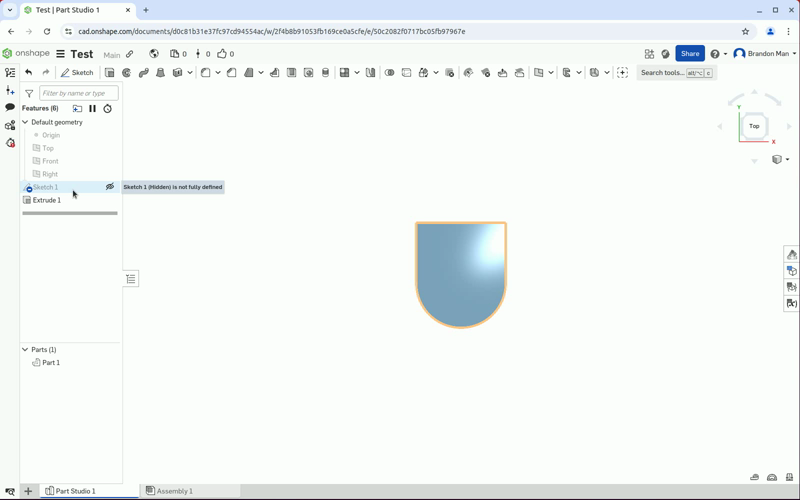
click(73, 189)
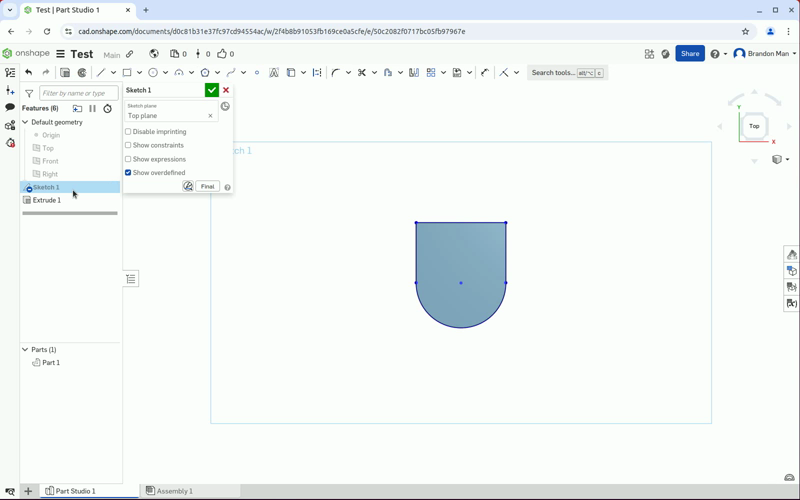
mouse_move(229, 92)
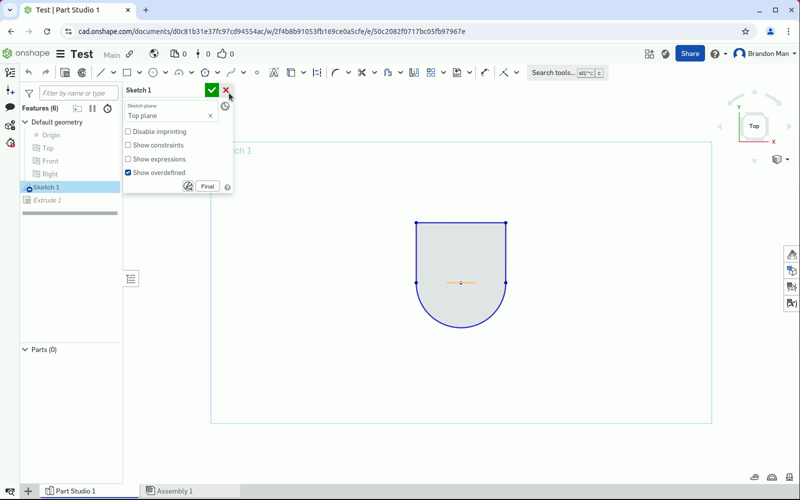
click(229, 92)
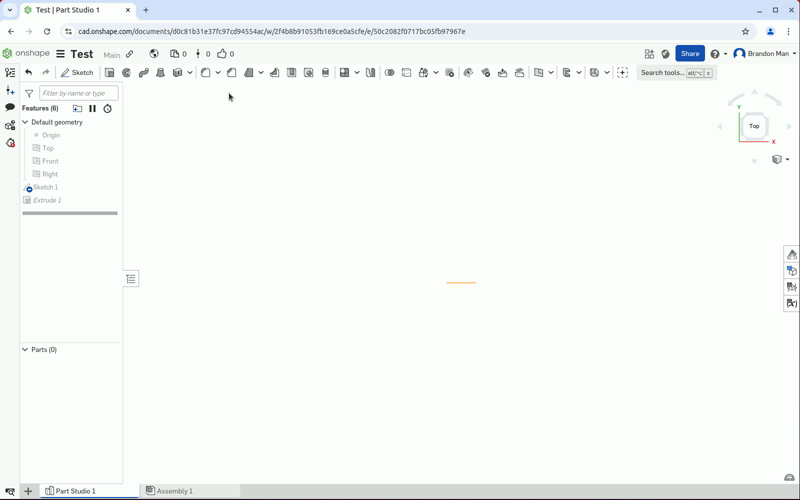
mouse_move(541, 75)
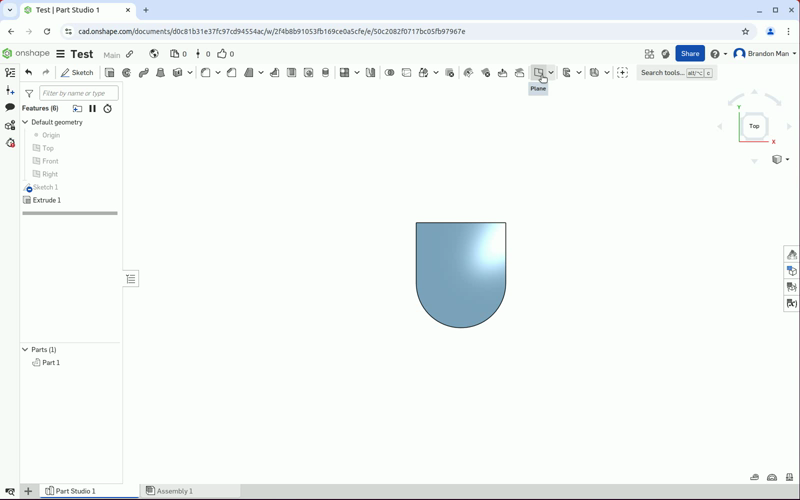
click(541, 75)
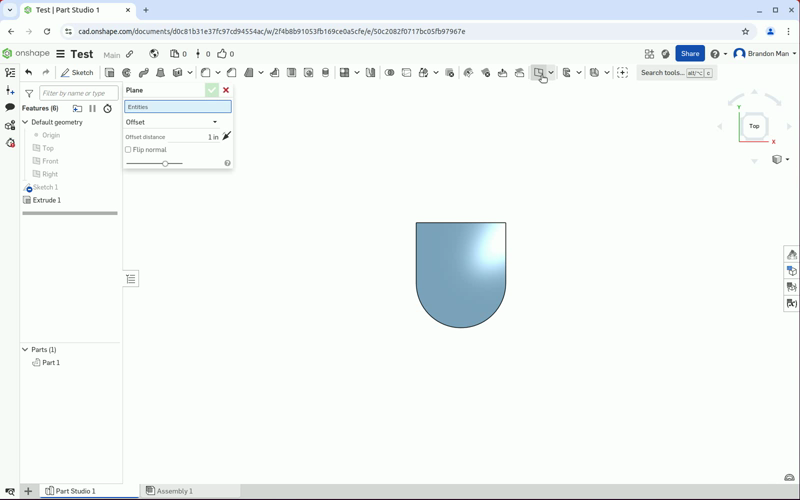
mouse_move(73, 150)
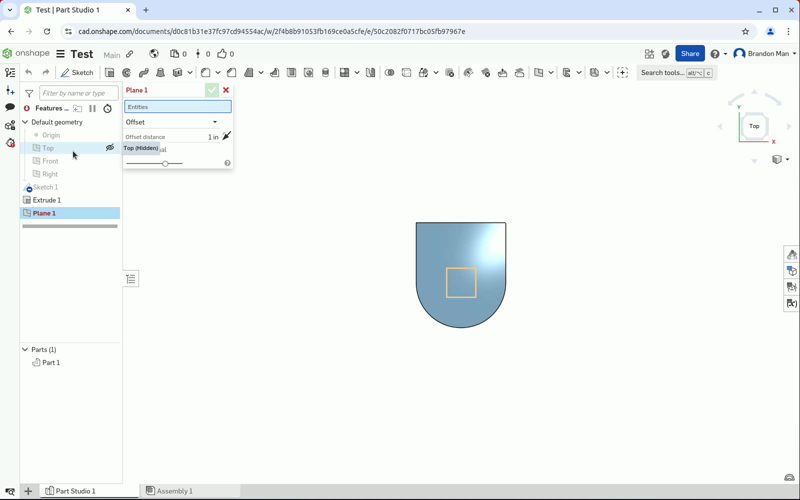
click(73, 150)
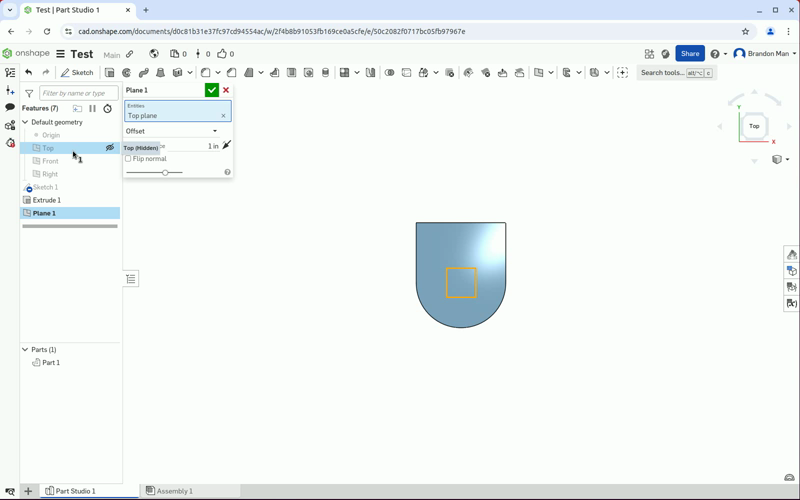
key(tab, 2)
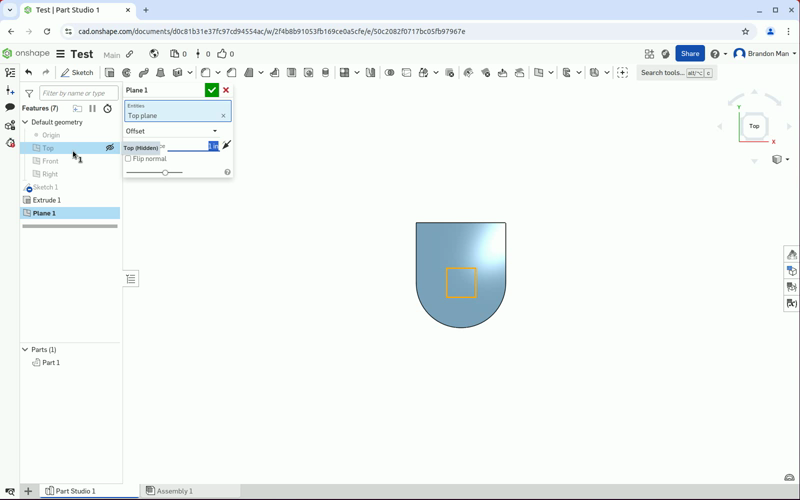
text(23.108)
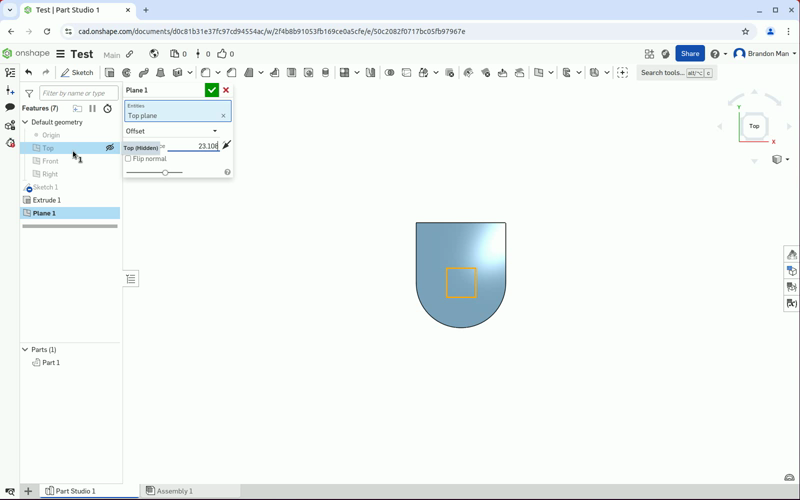
key(enter, 2)
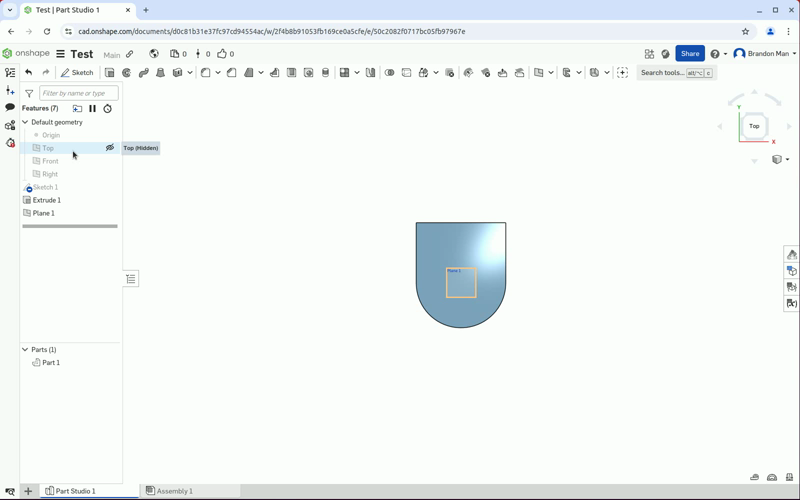
key(shift+s)
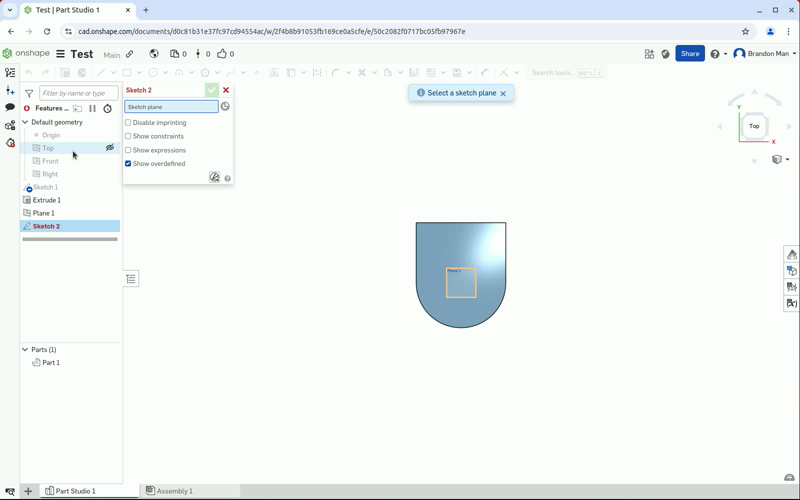
mouse_move(73, 215)
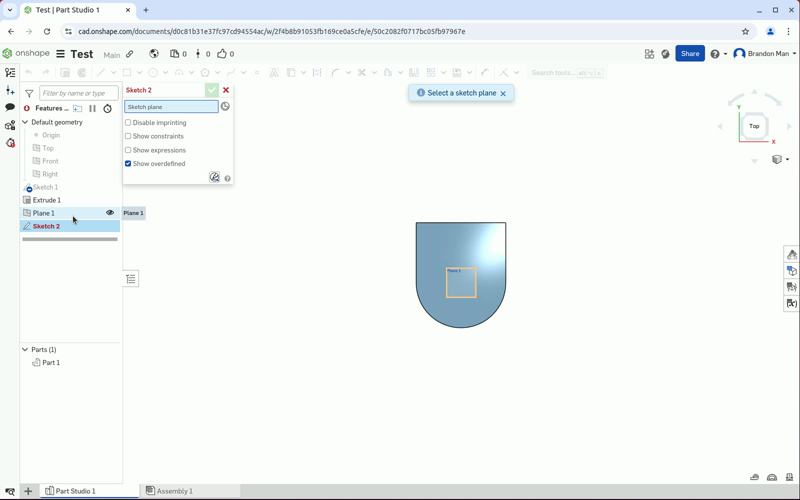
click(73, 215)
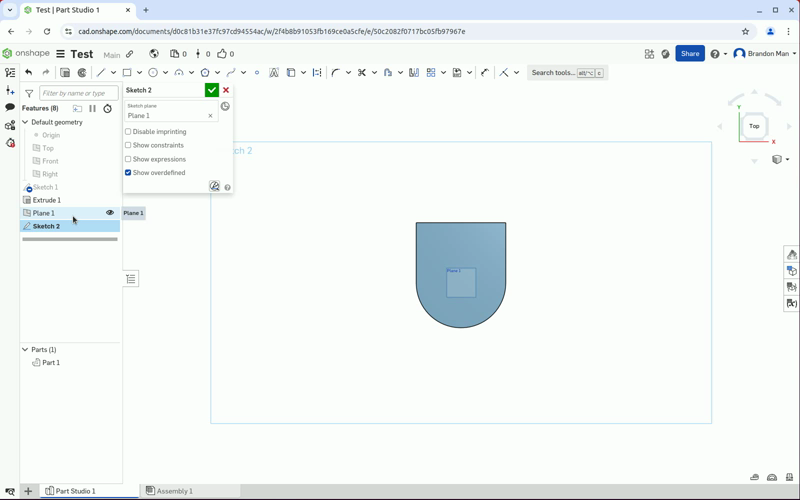
mouse_move(73, 352)
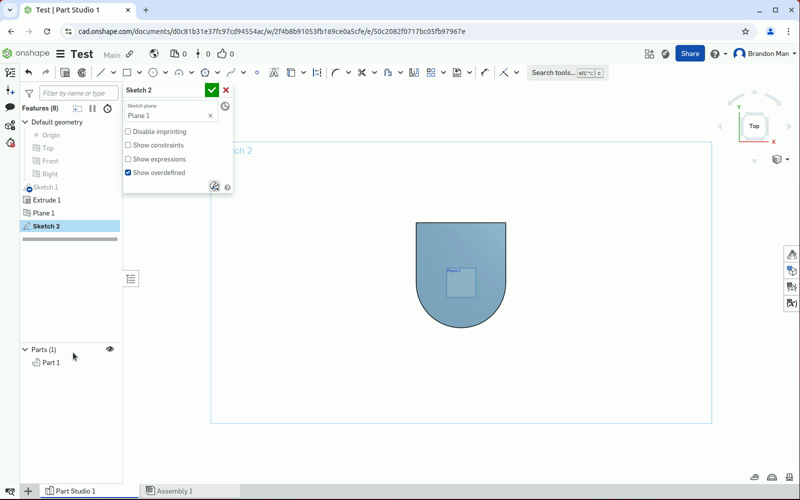
key(y)
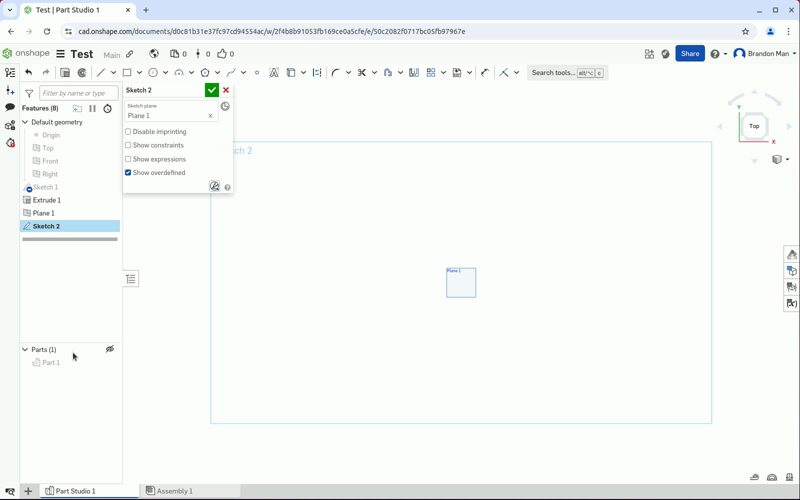
key(c)
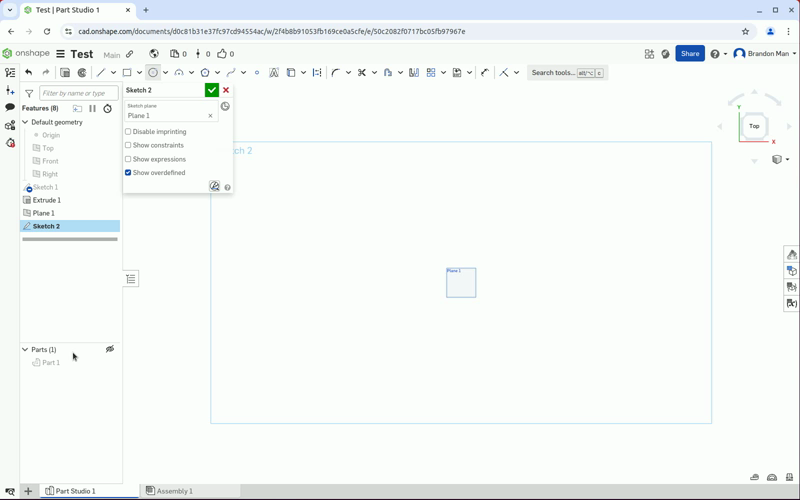
key_down(shift)
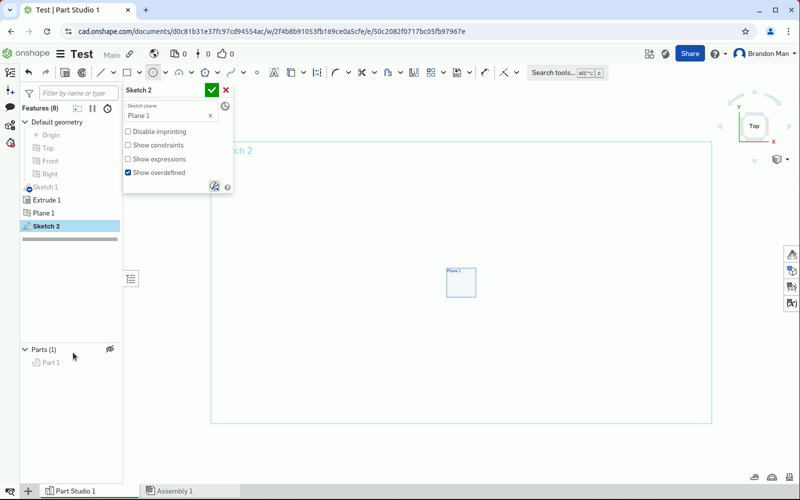
mouse_move(461, 282)
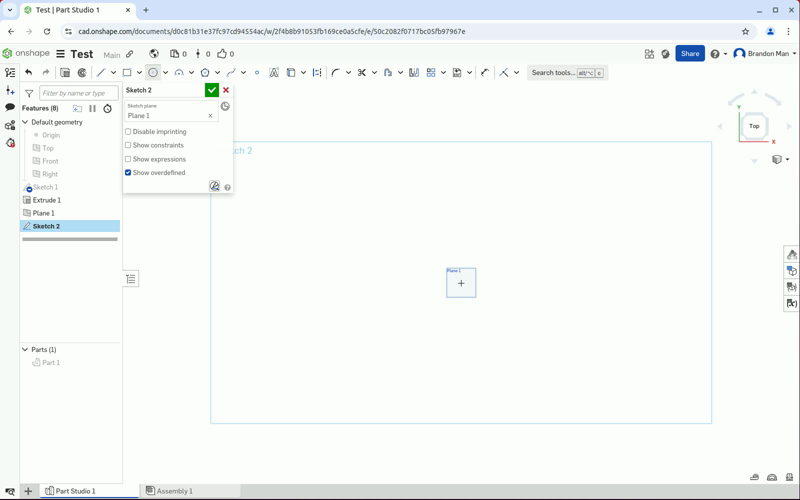
click(461, 282)
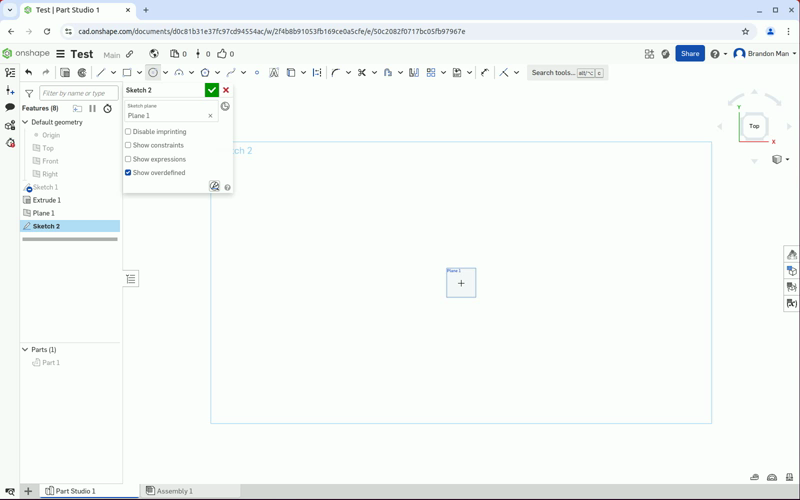
key_up(shift)
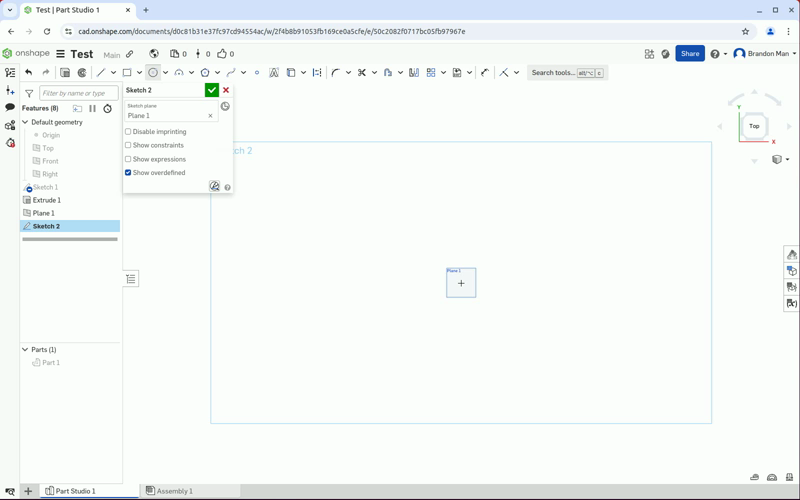
mouse_move(500, 282)
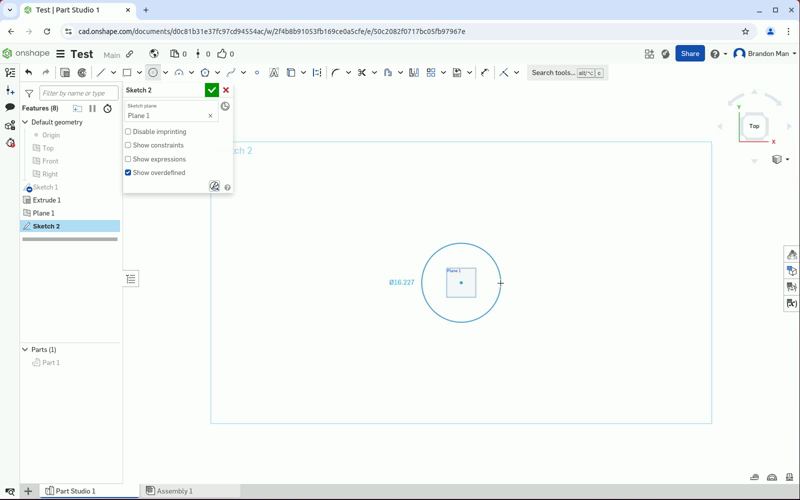
click(500, 282)
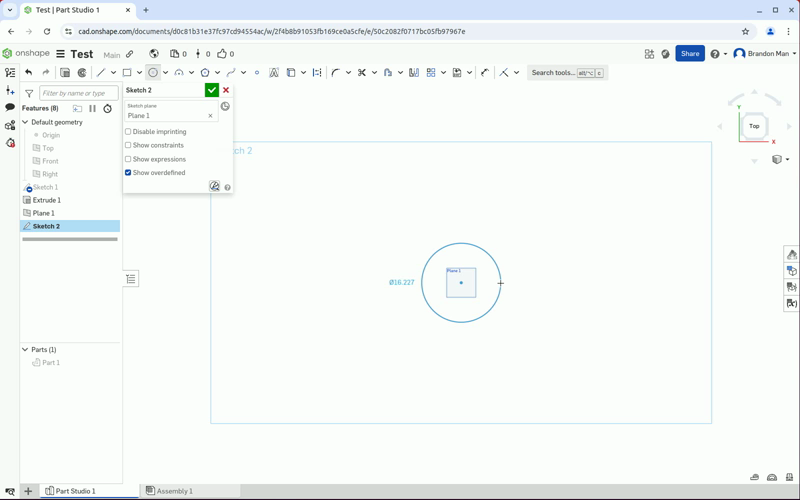
key(esc)
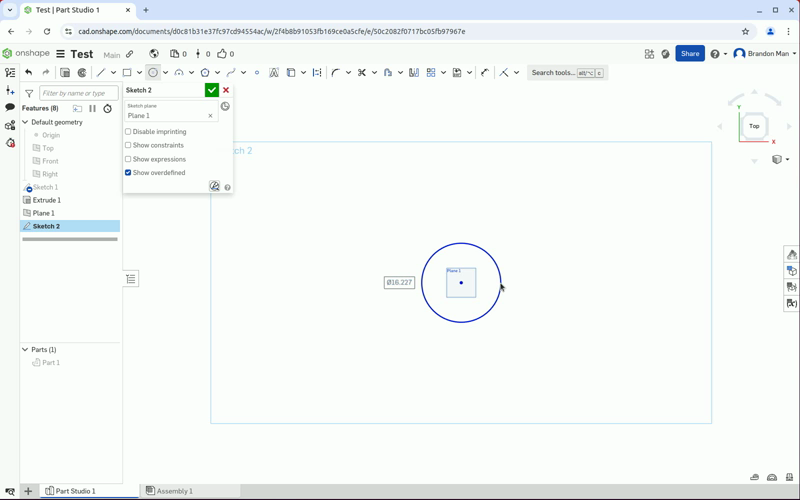
mouse_move(478, 283)
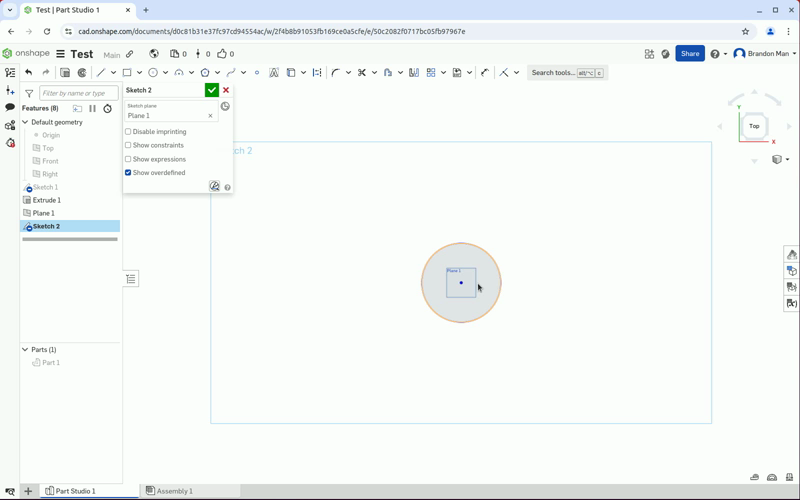
click(478, 283)
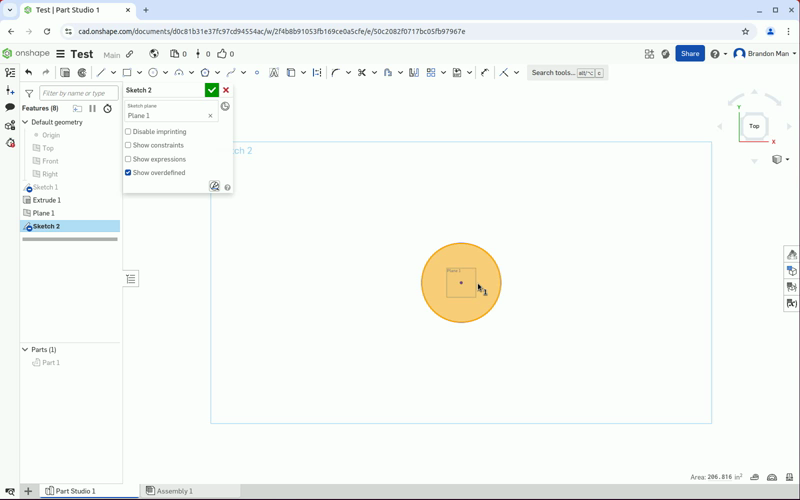
mouse_move(73, 352)
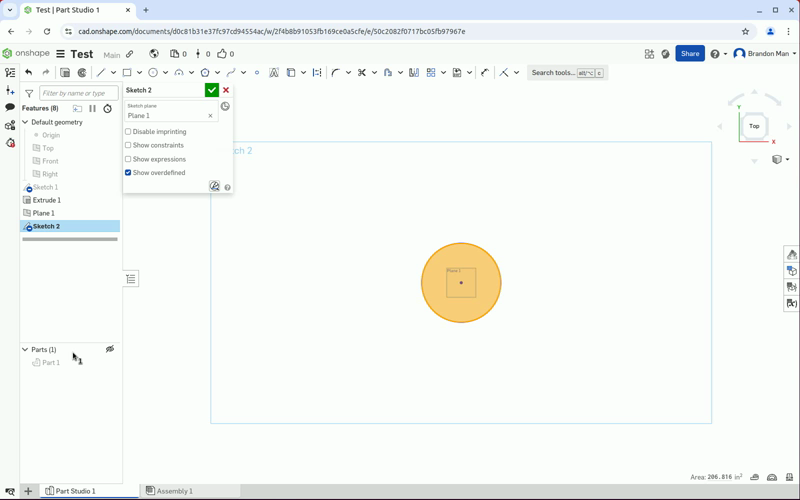
key(shift+y)
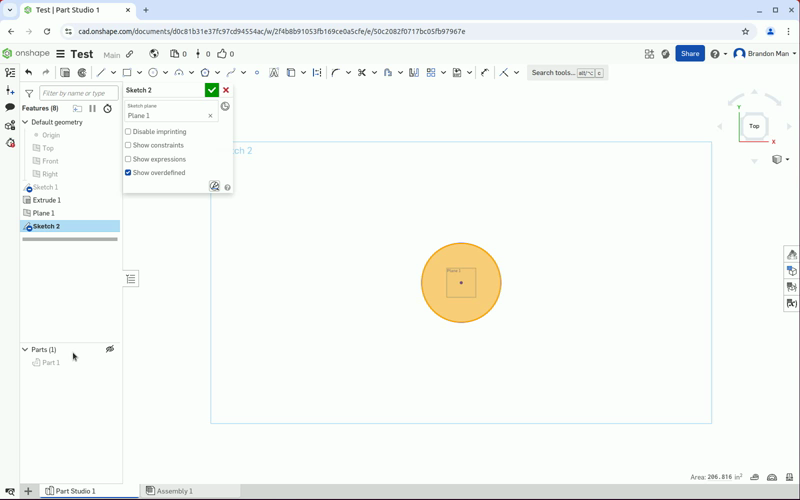
key(shift+e)
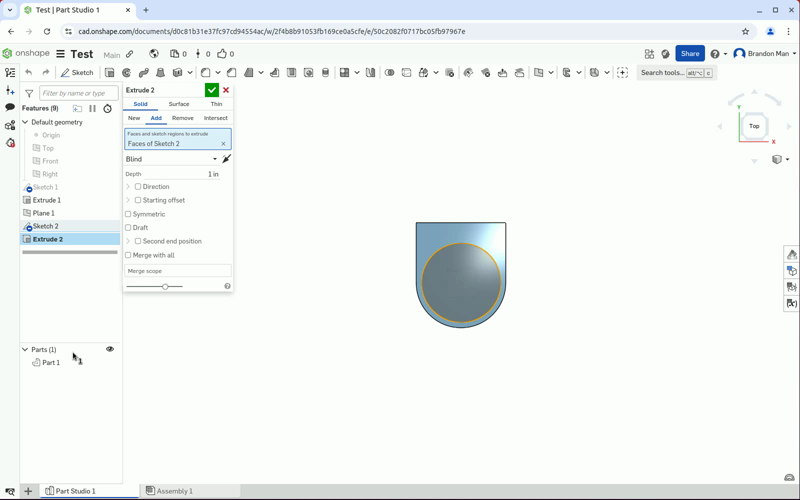
mouse_move(143, 106)
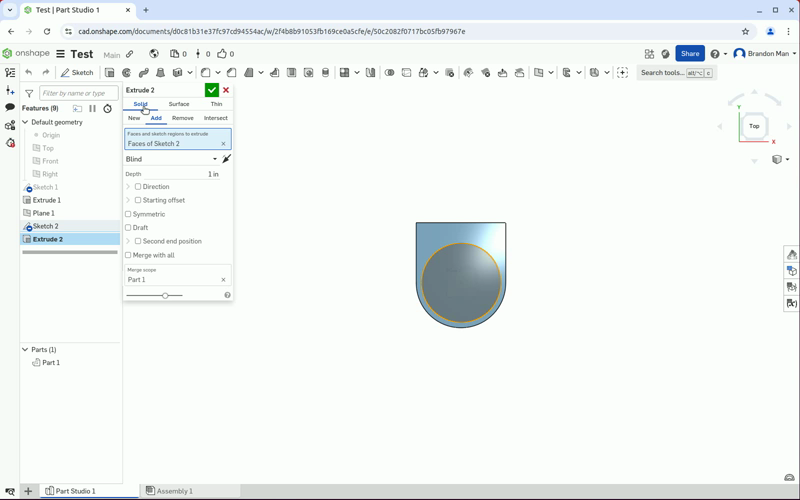
click(143, 106)
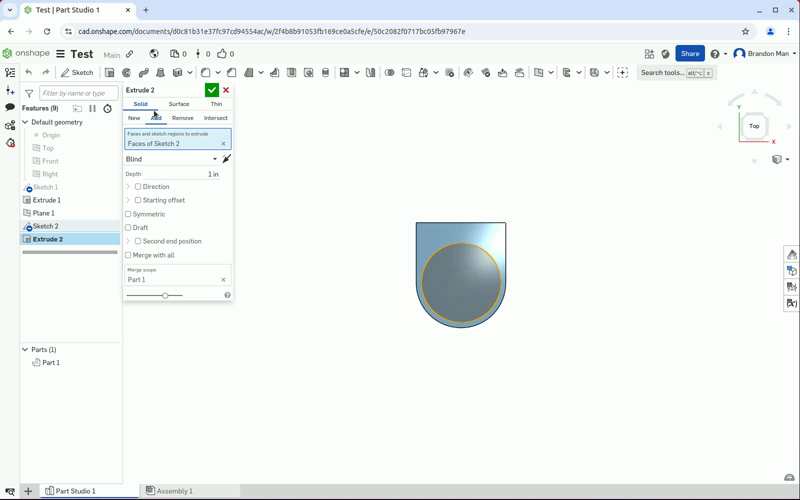
mouse_move(186, 120)
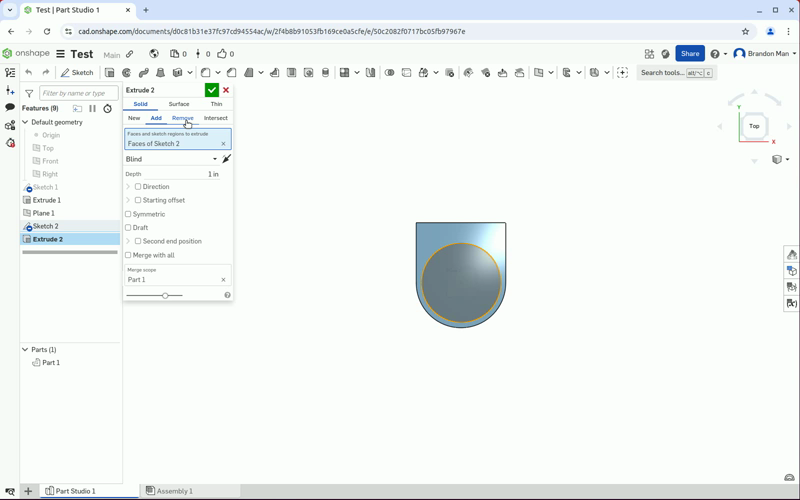
click(186, 120)
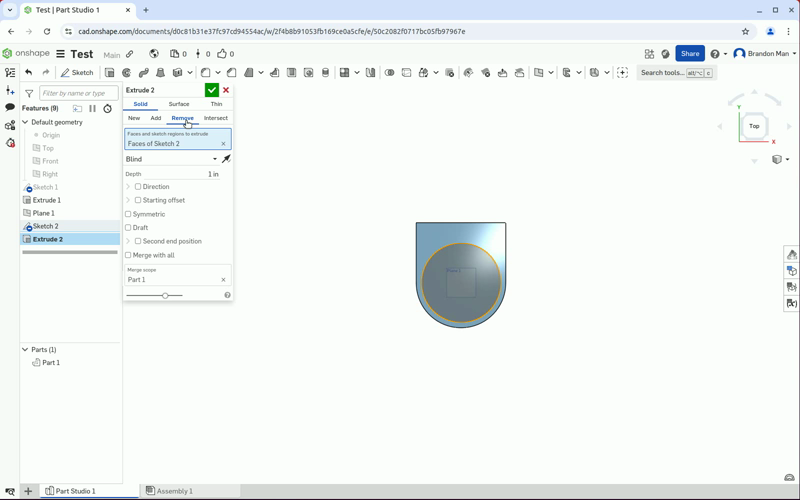
key(tab, 4)
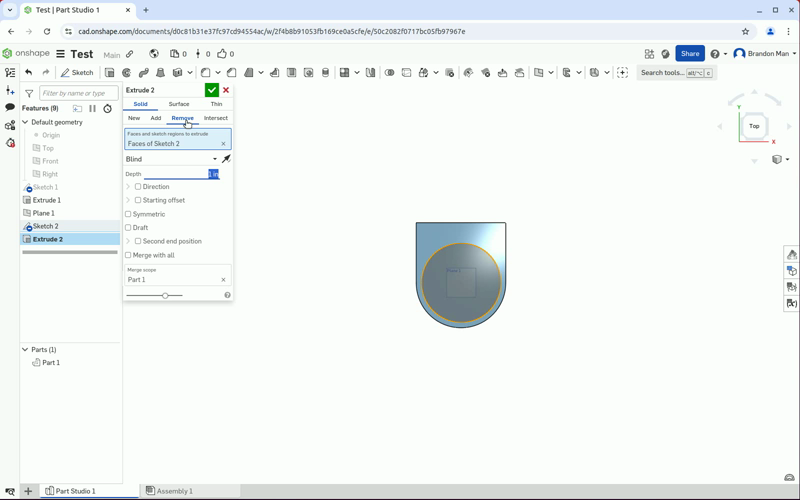
text(22.627)
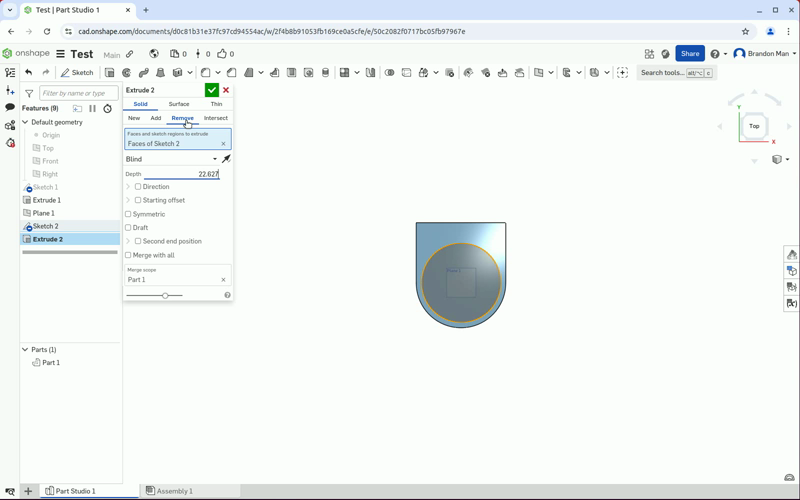
key(tab, 6)
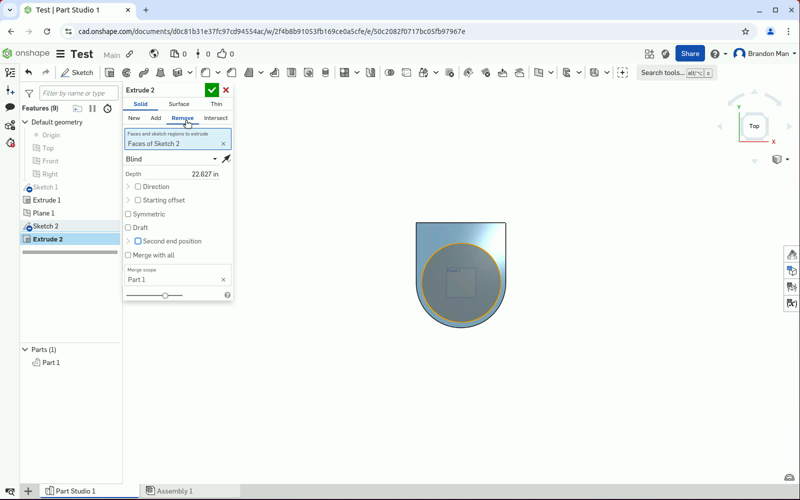
key(space)
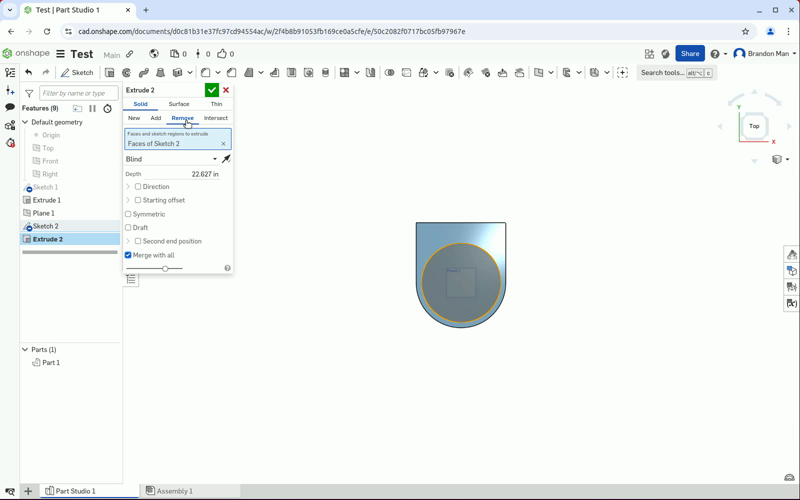
key(enter)
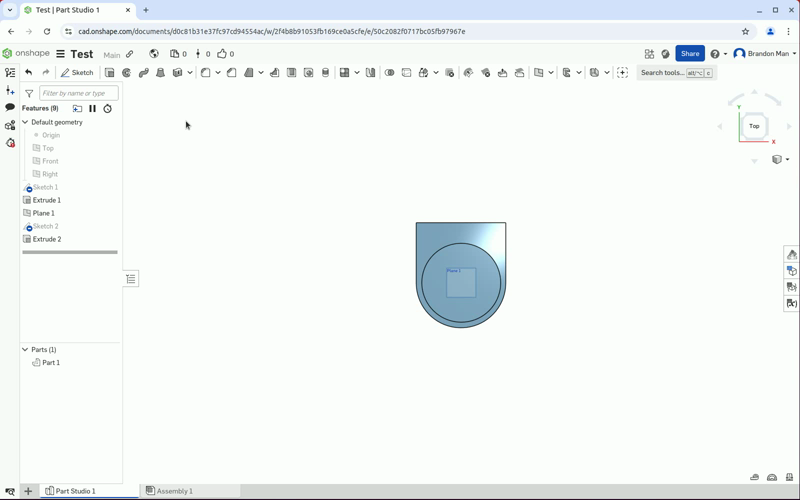
key(shift+h)
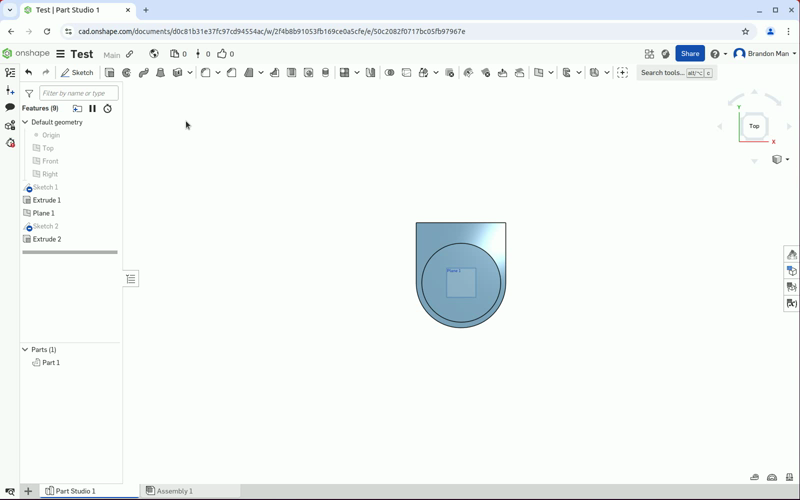
key(shift+h)
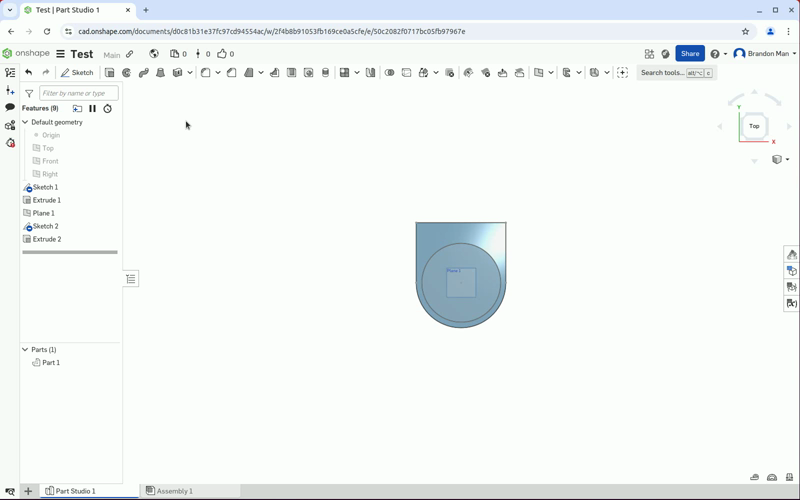
key(shift+7)
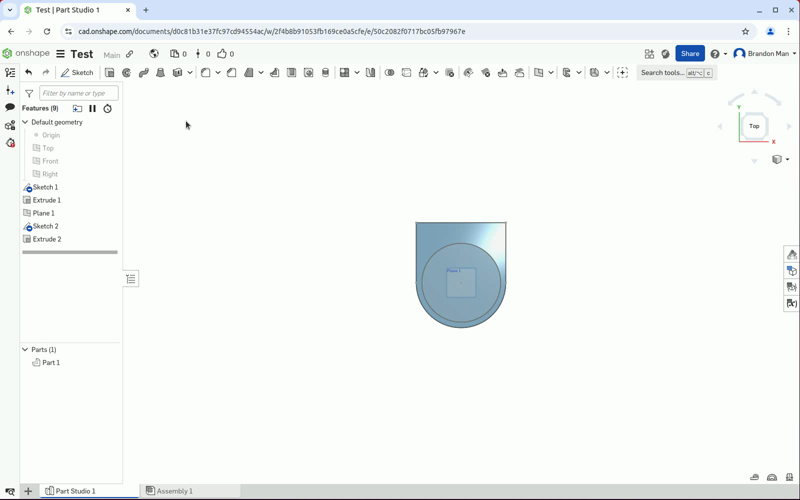
key(up, 3)
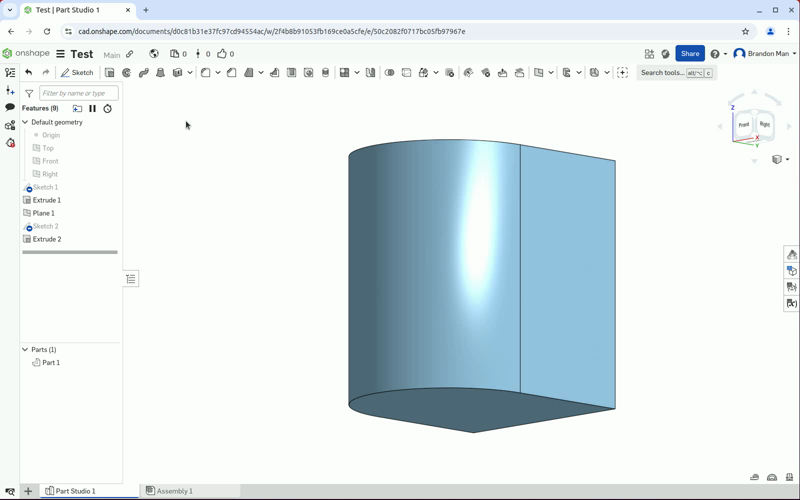
key(left, 3)
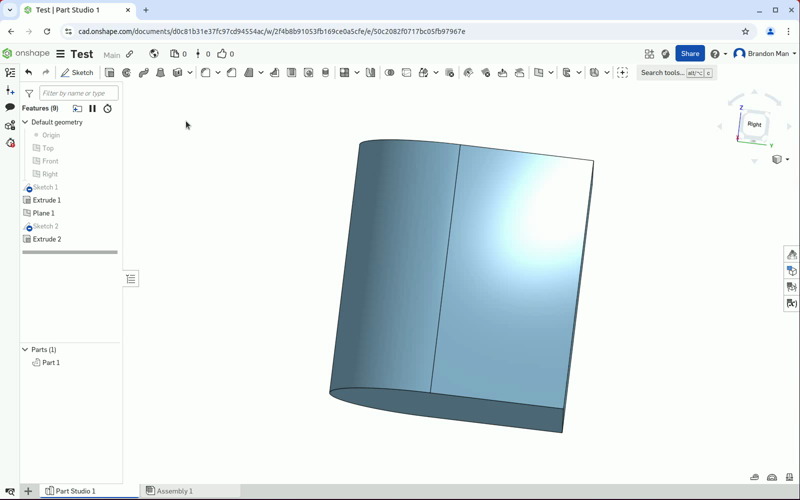
key(right, 3)
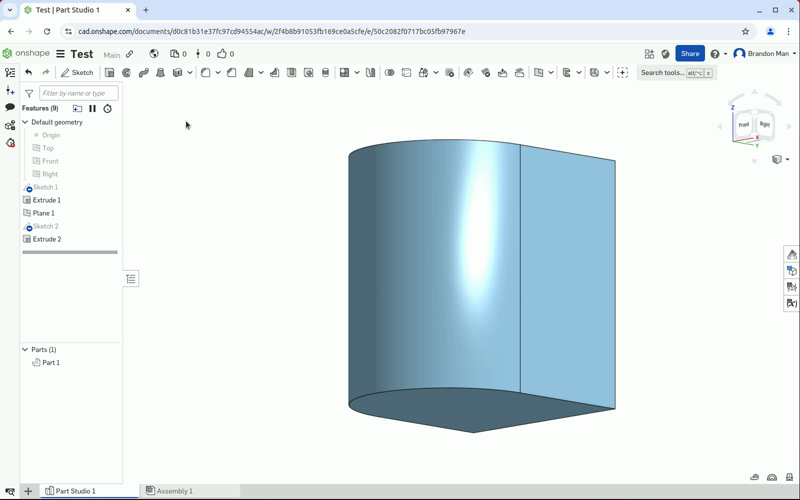
key(down, 3)
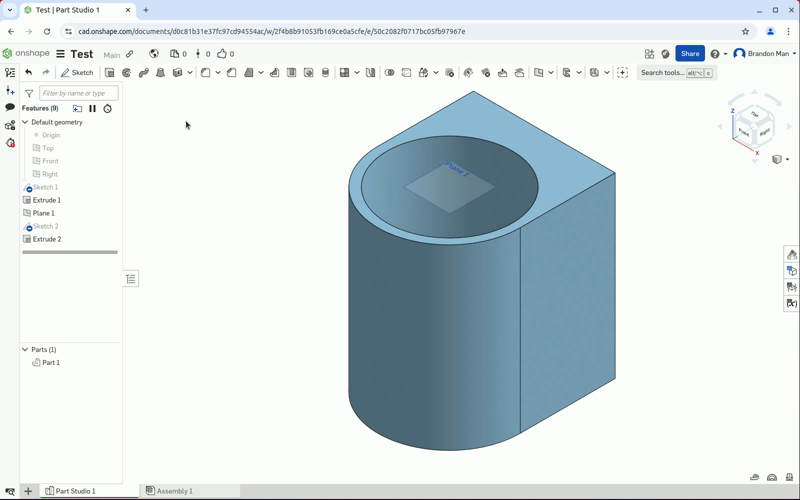
mouse_move(73, 189)
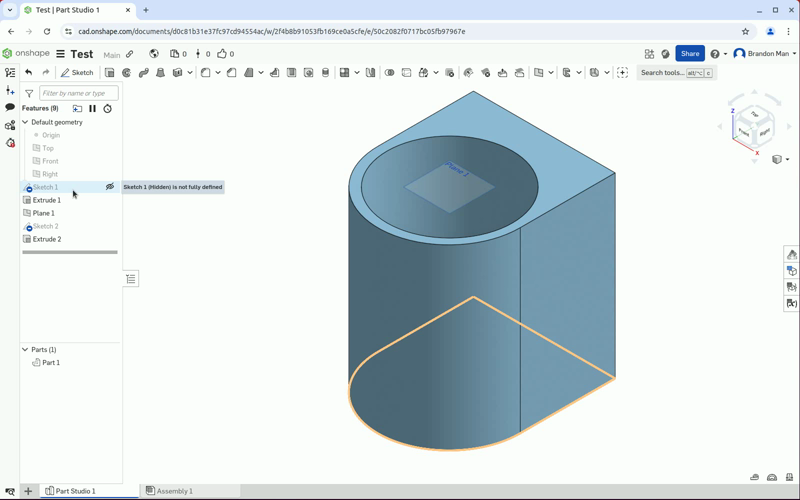
click(73, 189)